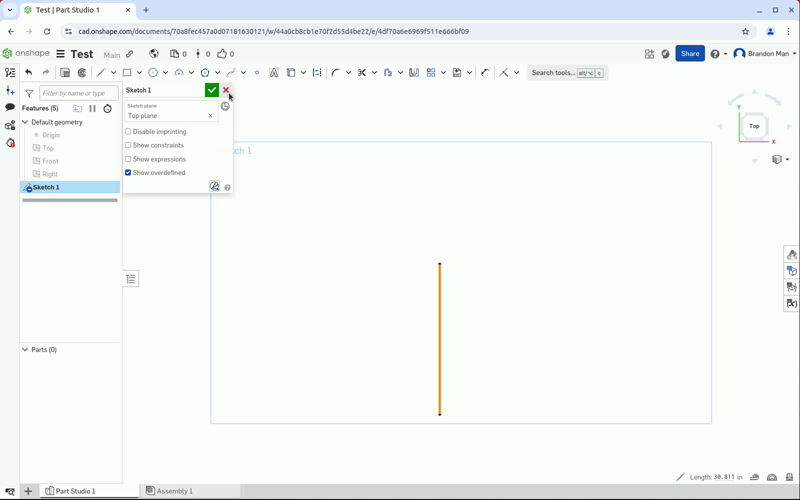
key(shift+h)
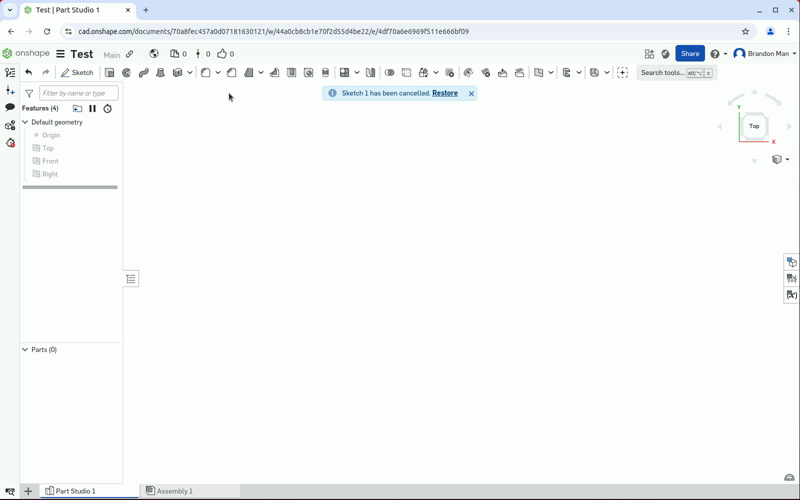
mouse_move(73, 352)
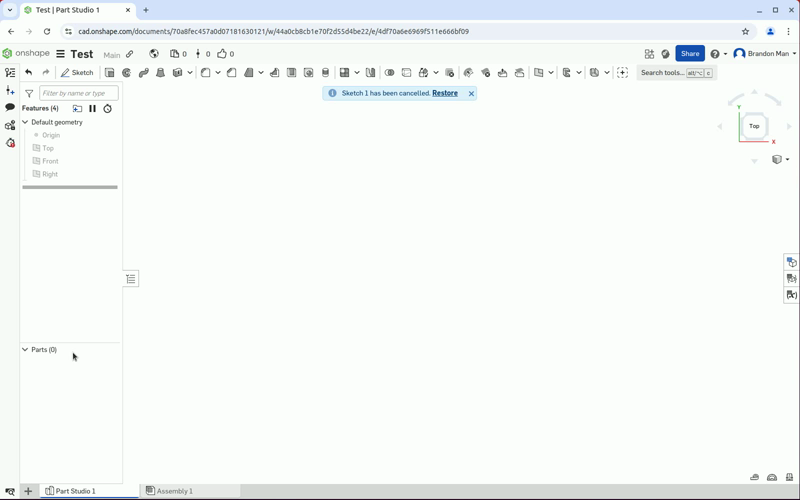
key(y)
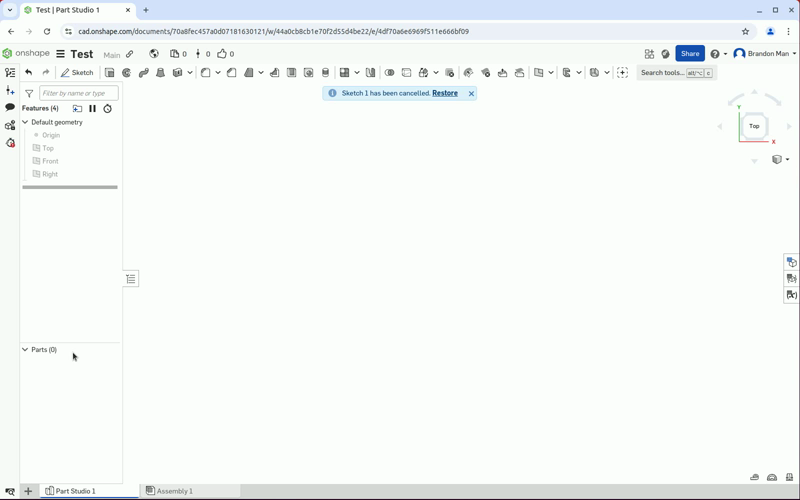
key(shift+p)
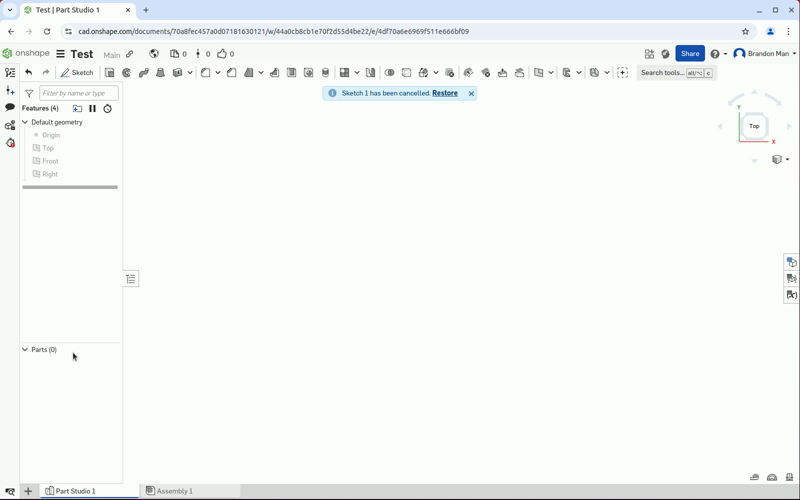
key(space)
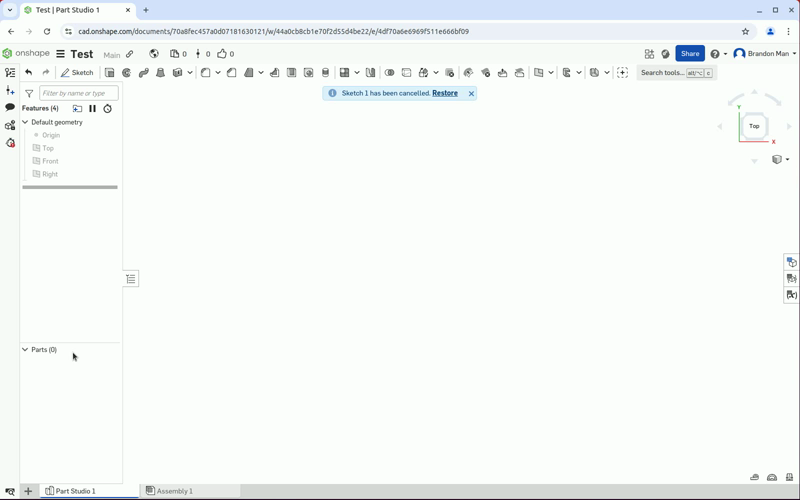
key_down(shift)
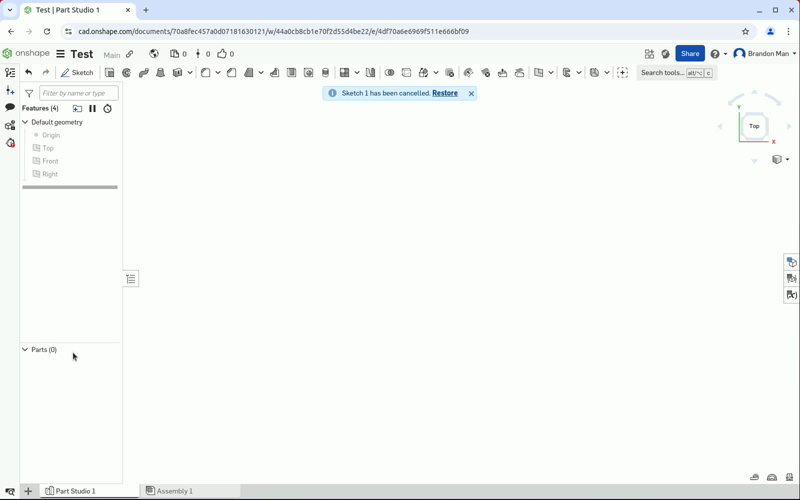
key(up)
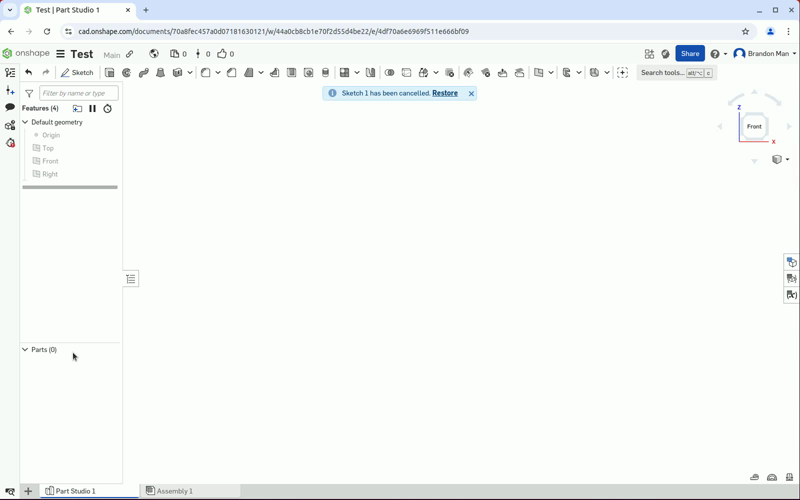
key_up(shift)
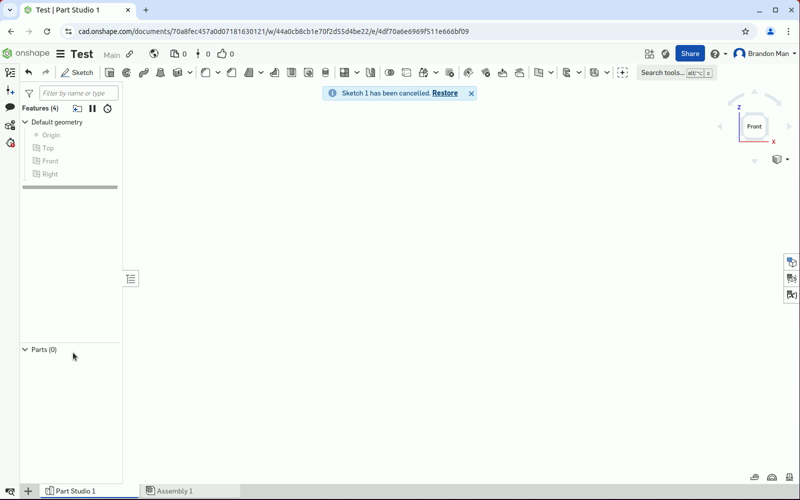
mouse_move(73, 352)
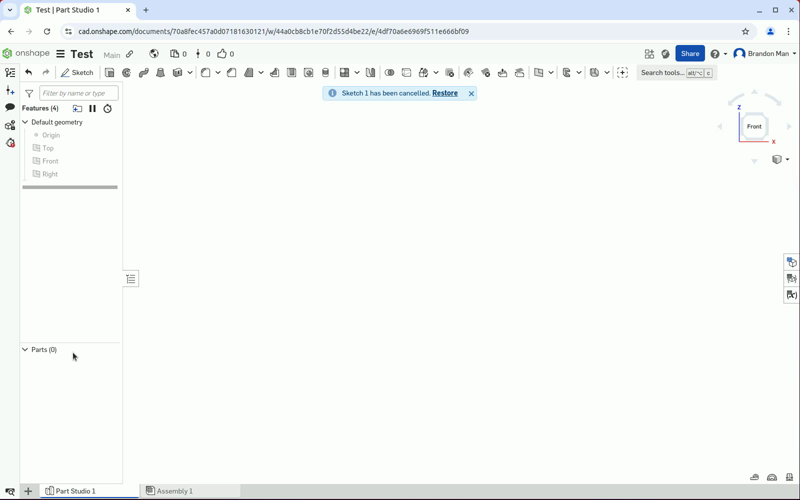
key(shift+y)
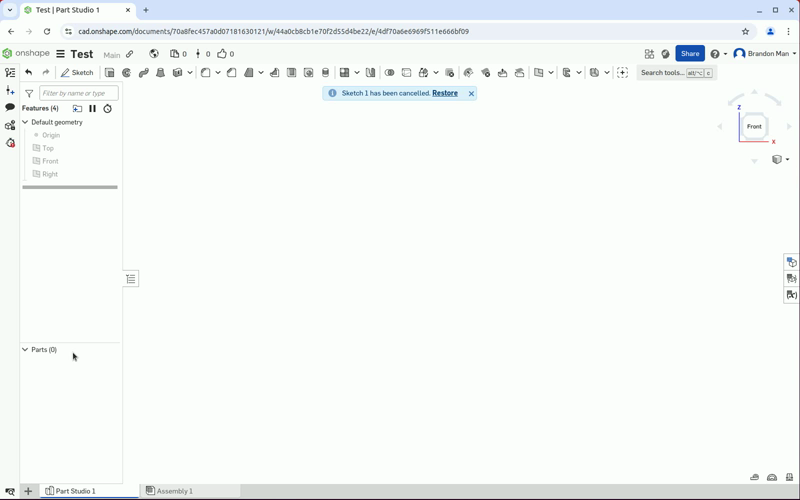
key(shift+s)
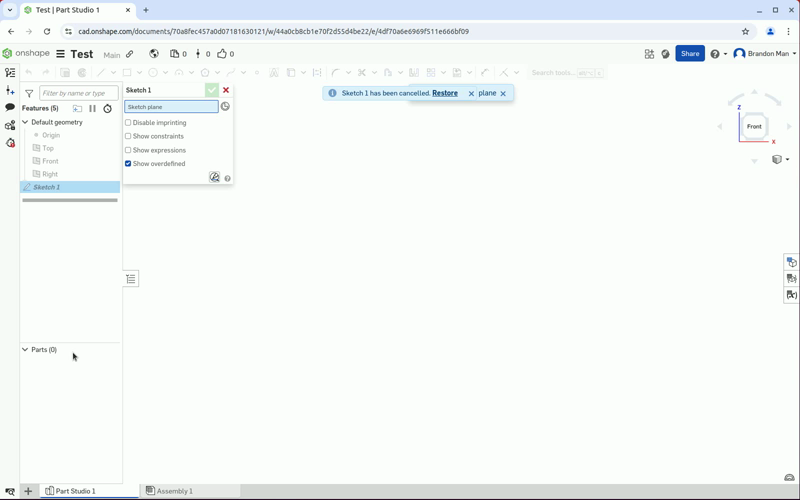
mouse_move(73, 163)
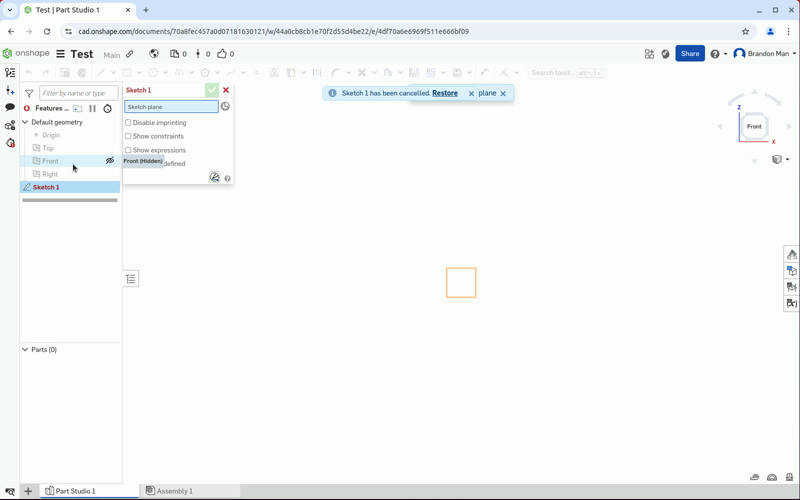
click(73, 163)
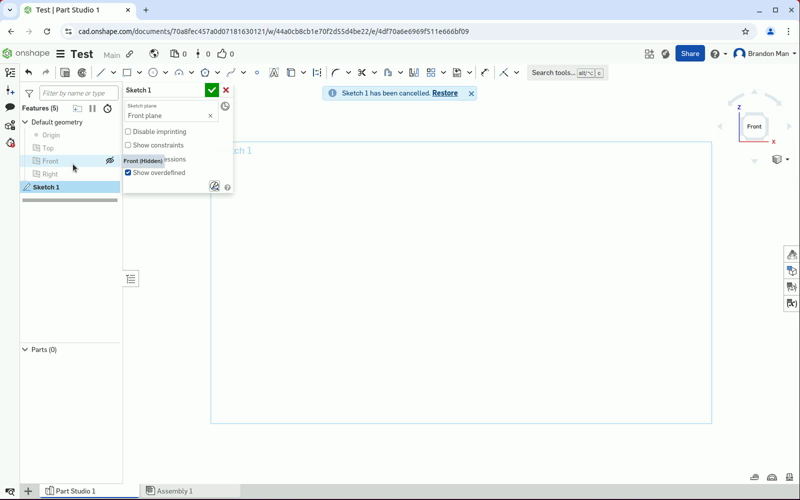
mouse_move(73, 352)
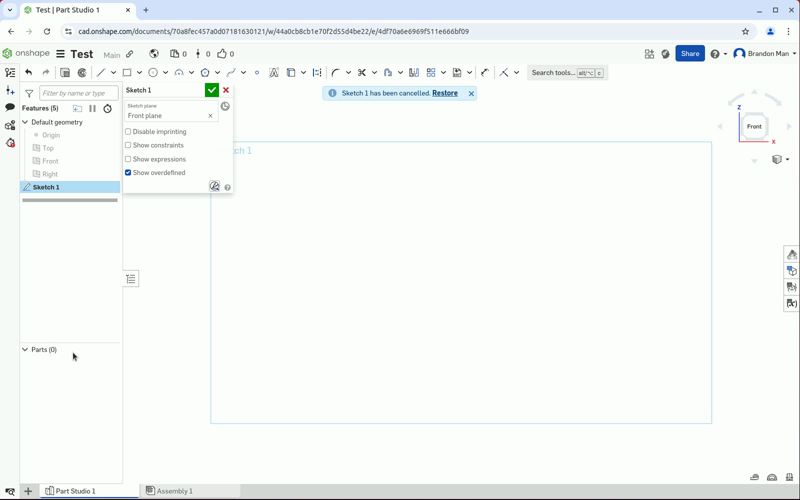
key(y)
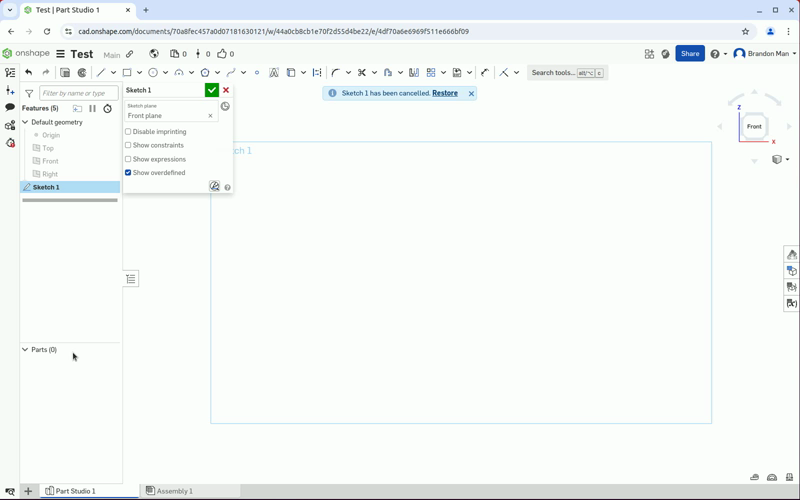
key(l)
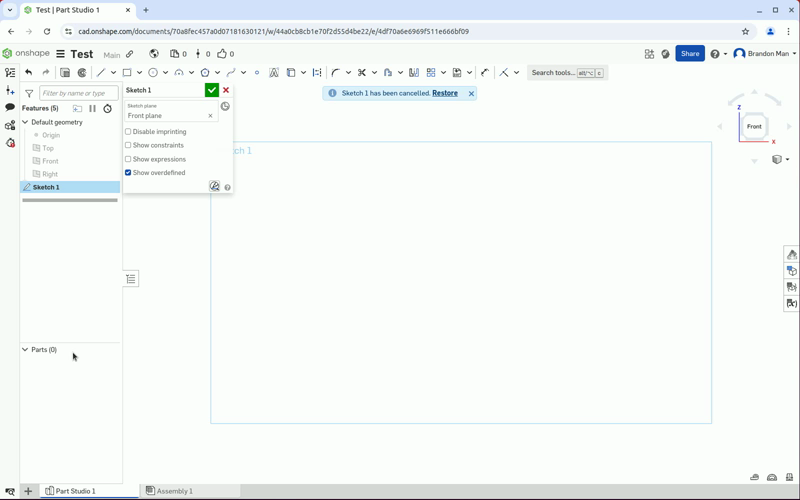
key_down(shift)
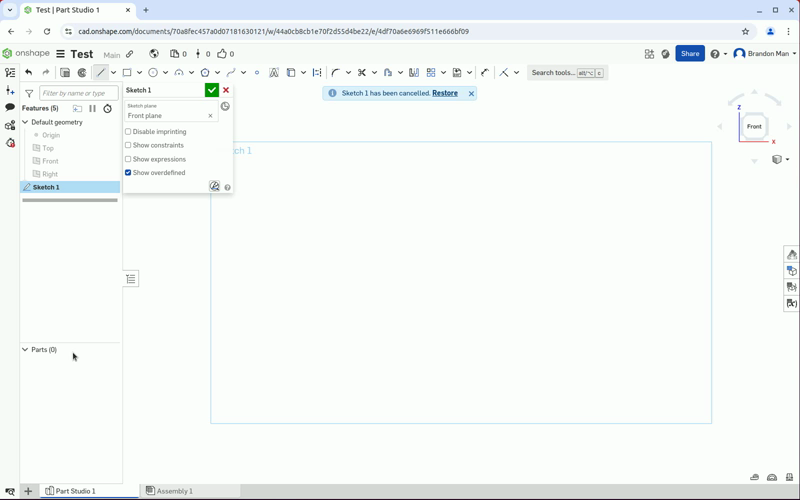
mouse_move(449, 282)
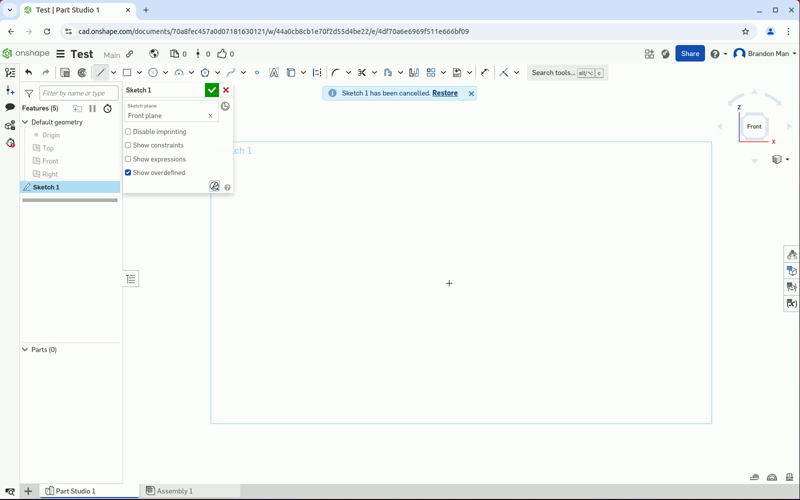
click(449, 282)
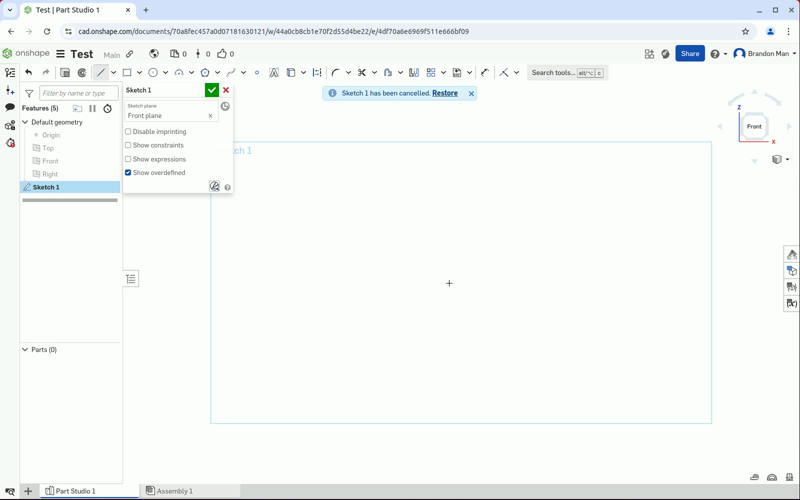
key_up(shift)
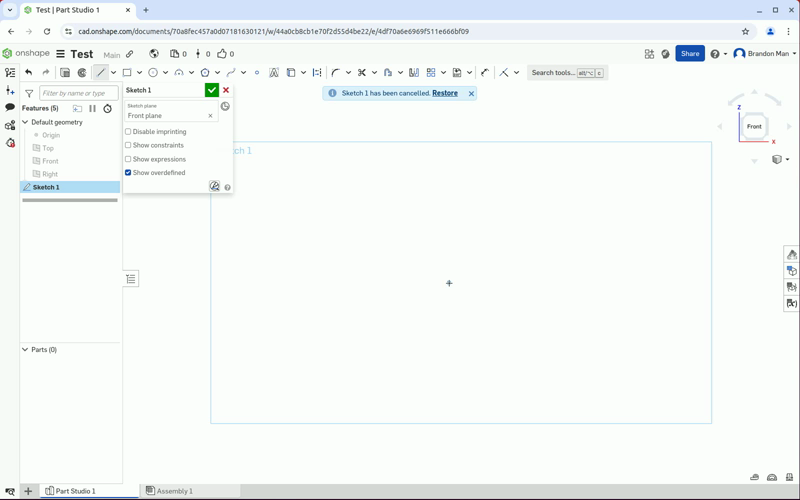
key_down(shift)
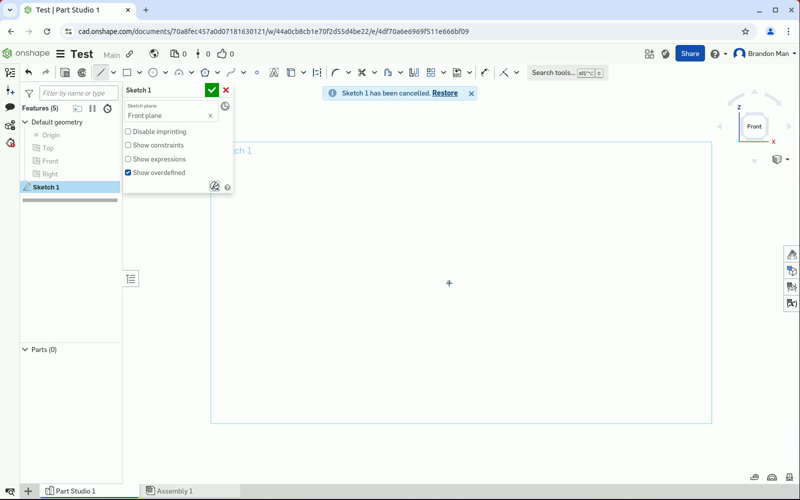
mouse_move(455, 395)
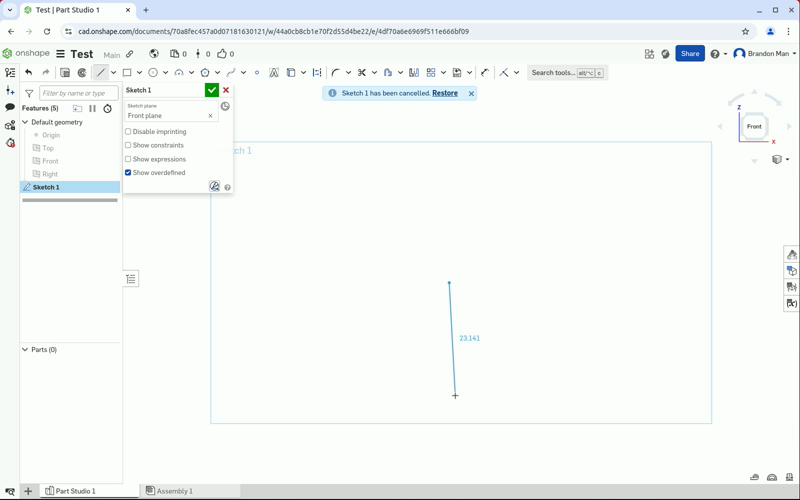
click(455, 395)
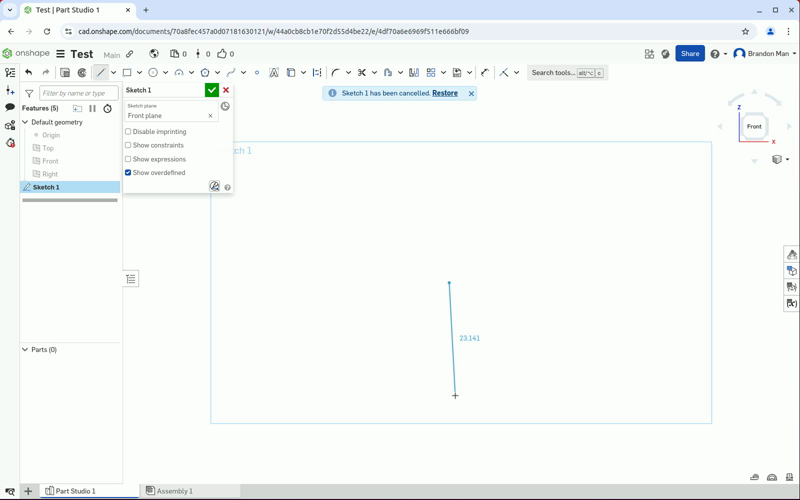
key_up(shift)
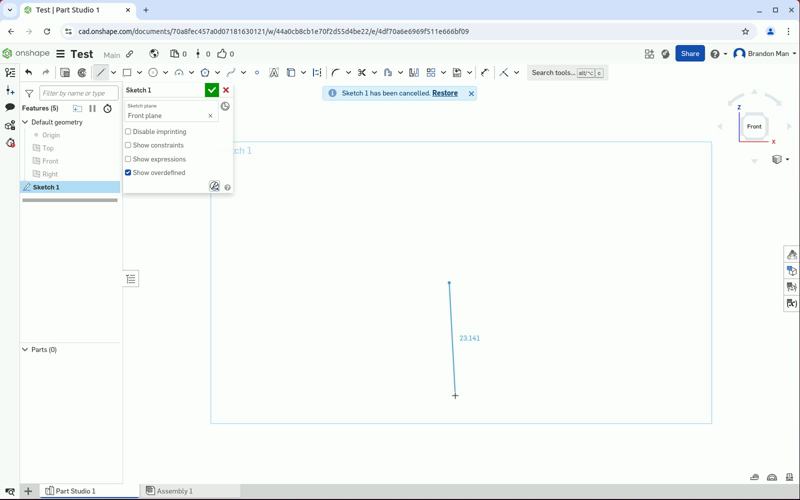
key_down(shift)
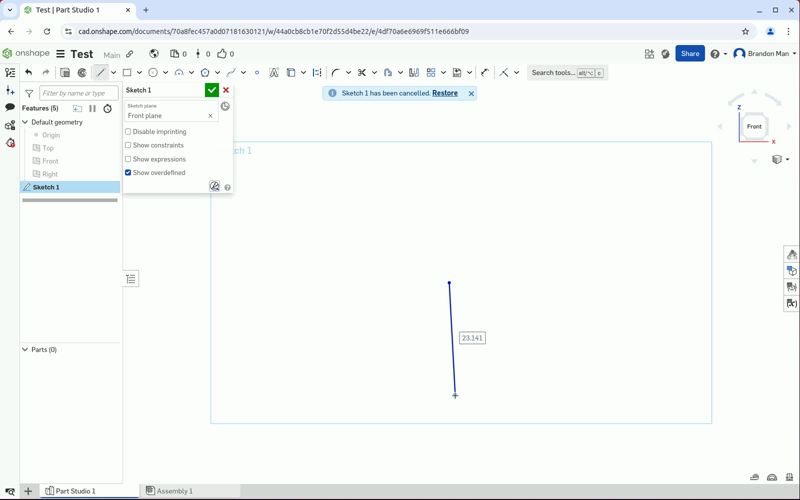
mouse_move(485, 395)
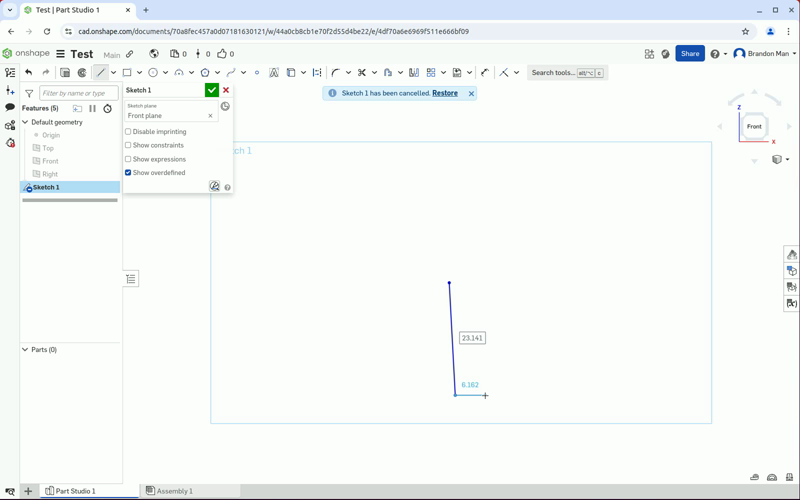
mouse_move(460, 395)
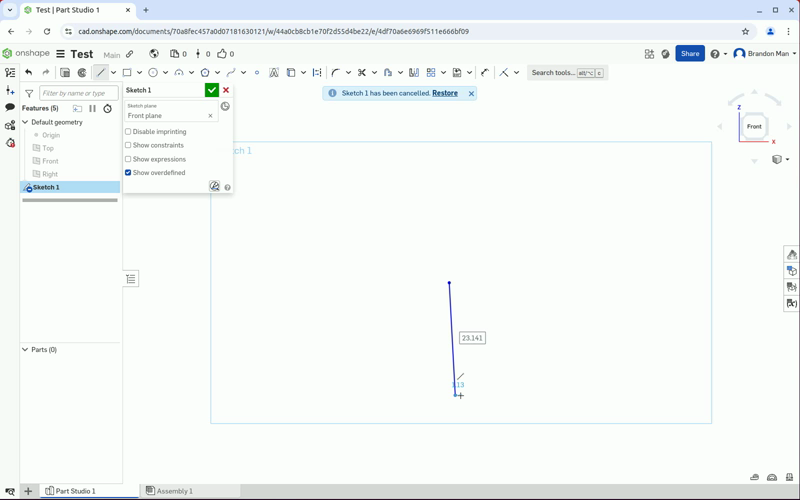
scroll(6)
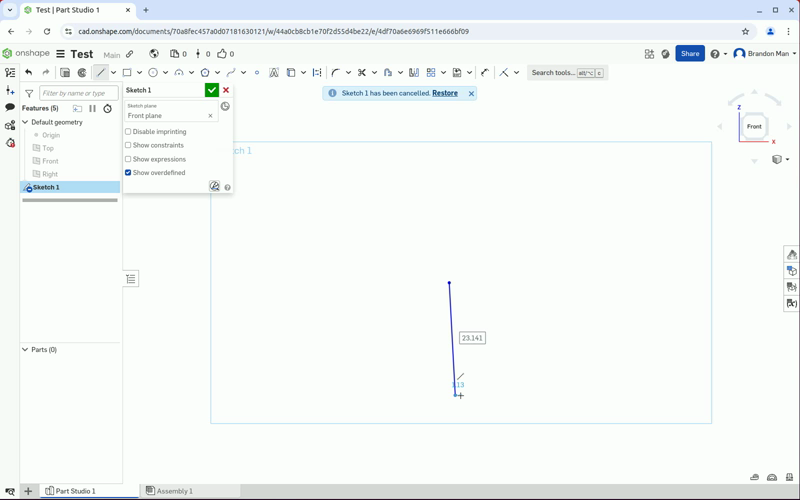
scroll(6)
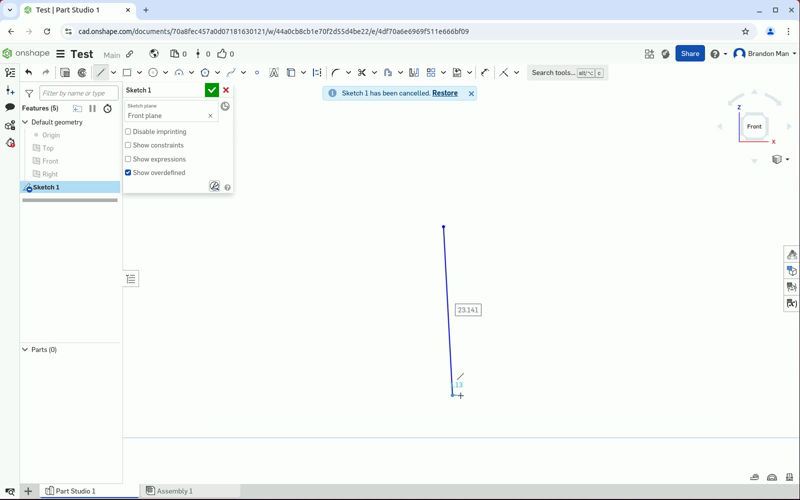
scroll(6)
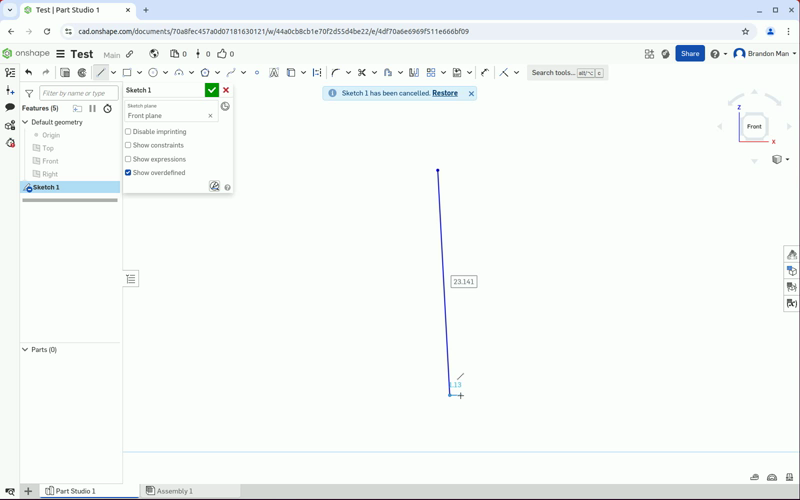
scroll(6)
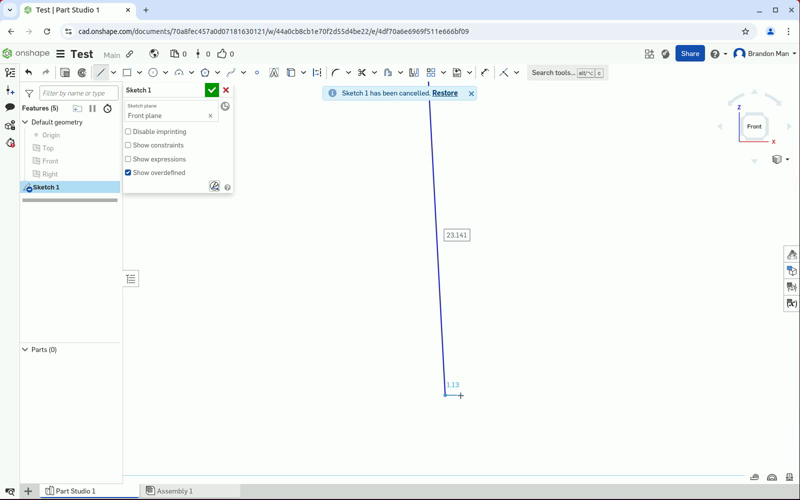
scroll(6)
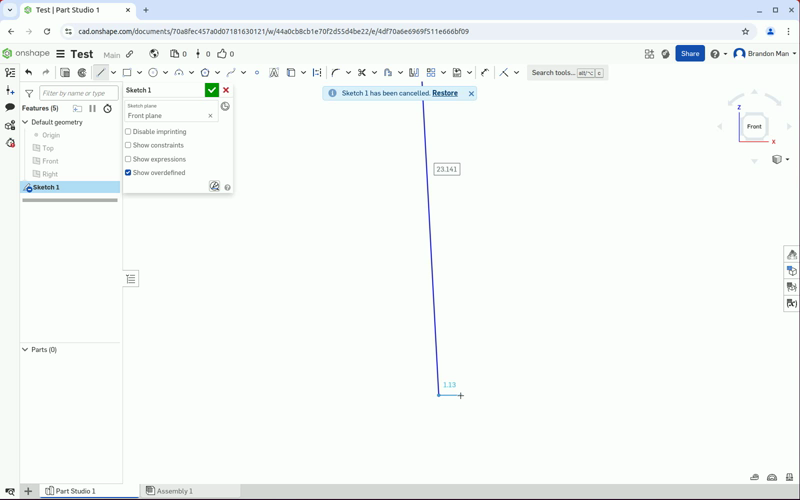
scroll(6)
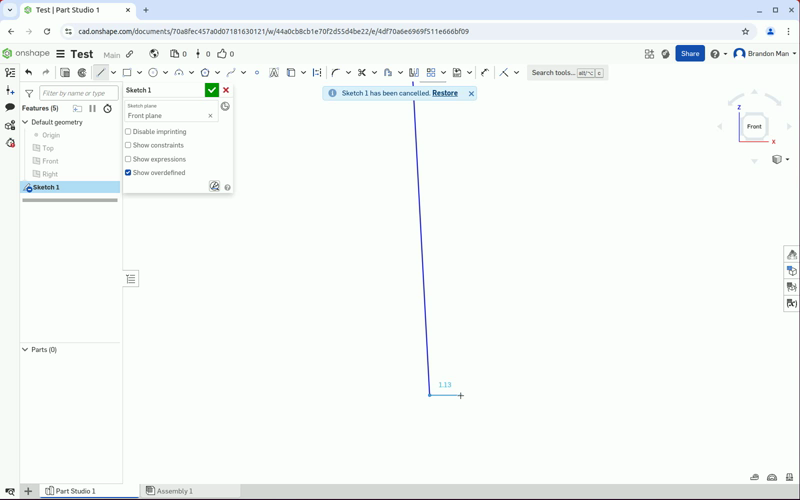
scroll(6)
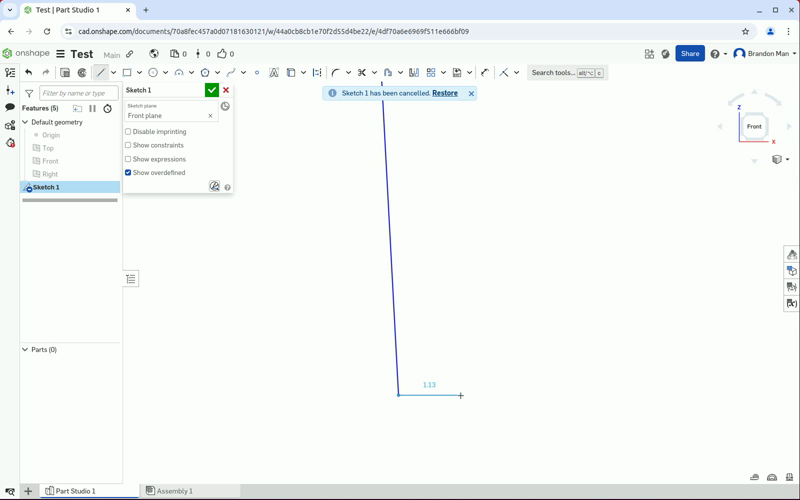
click(460, 395)
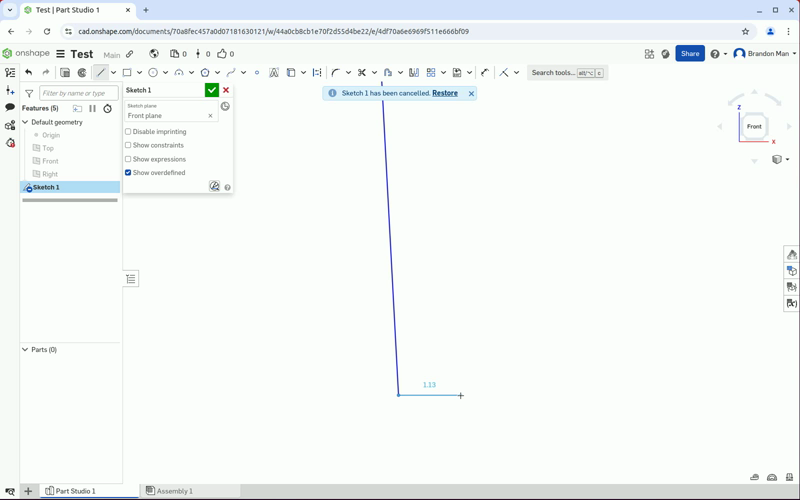
scroll(-6)
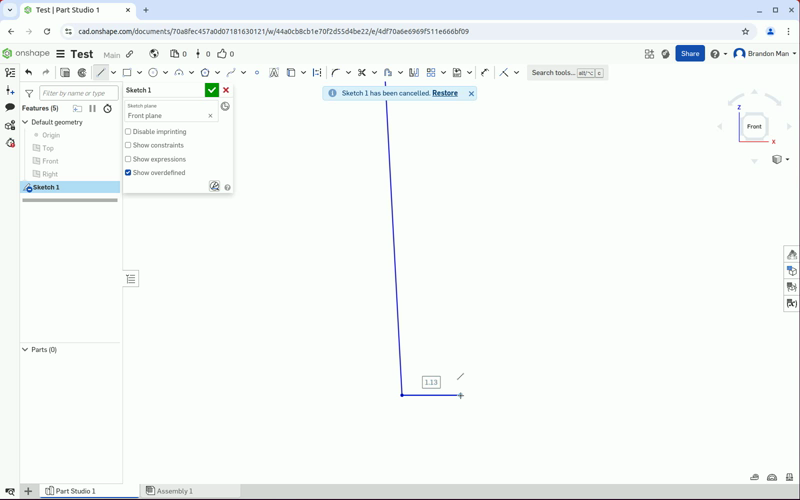
scroll(-6)
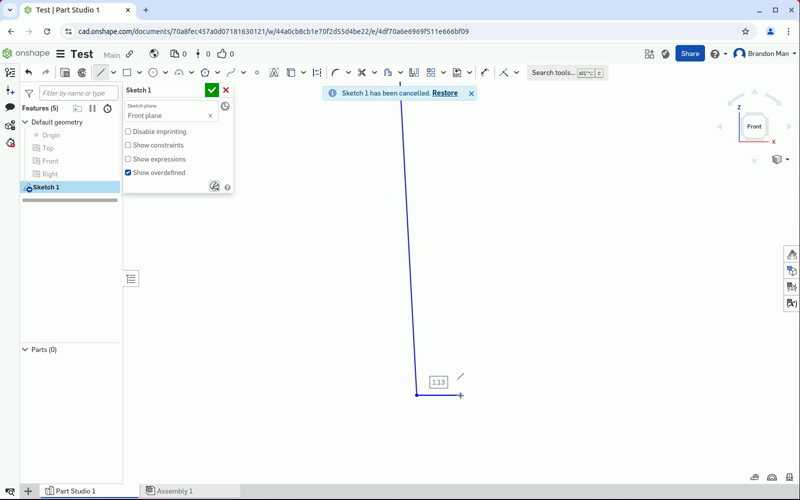
scroll(-6)
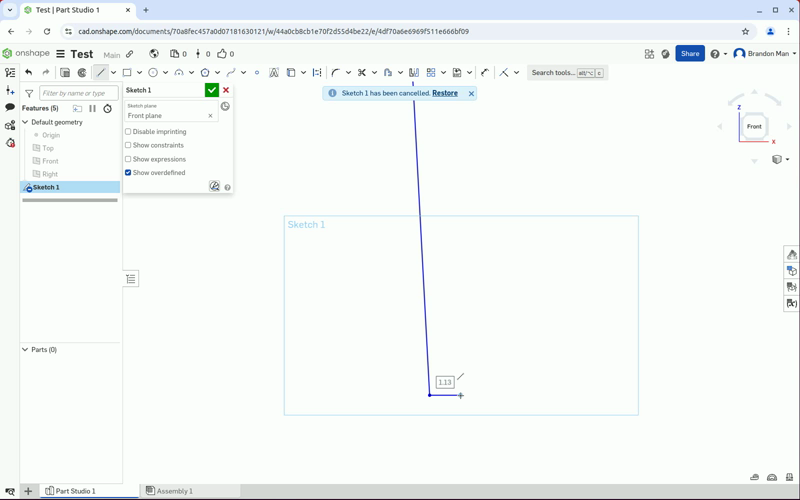
scroll(-6)
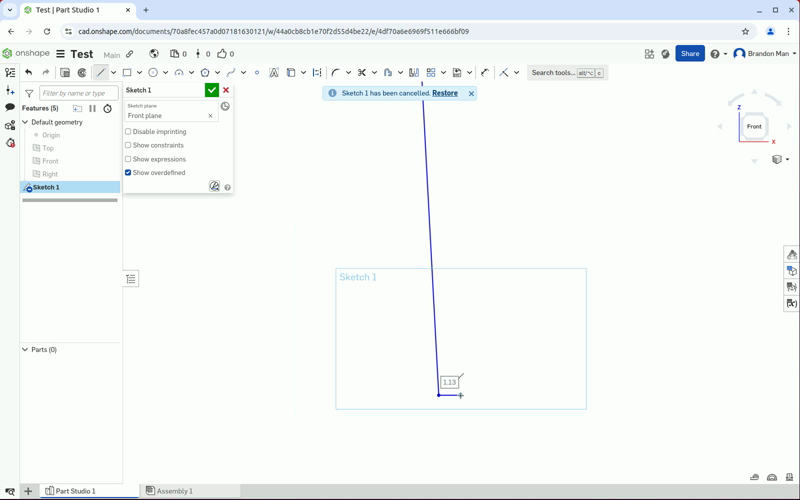
scroll(-6)
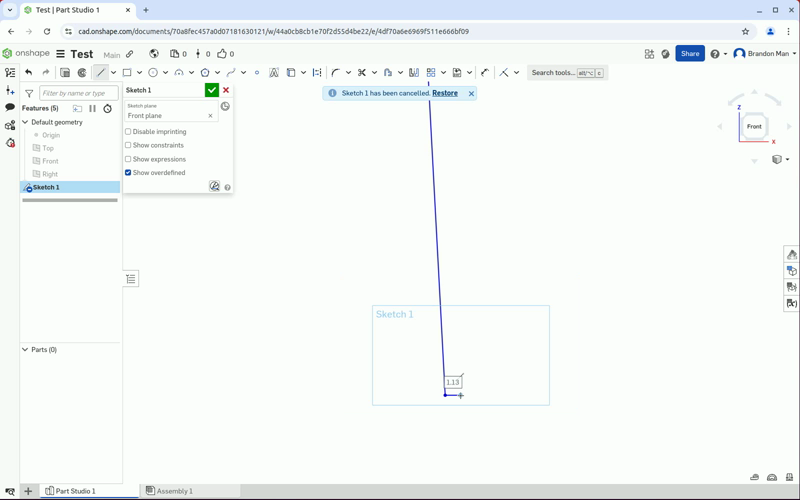
scroll(-6)
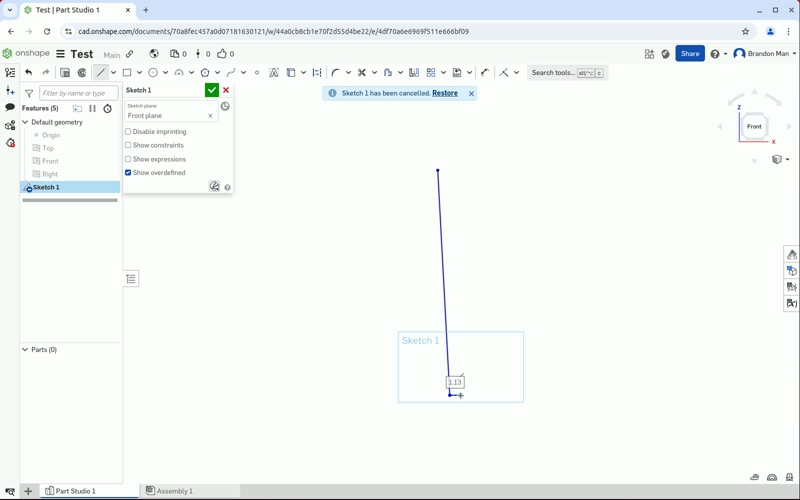
scroll(-6)
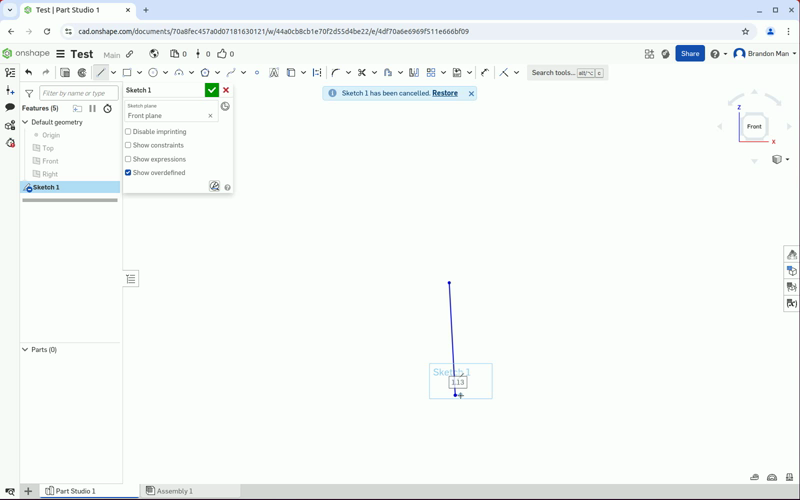
key_up(shift)
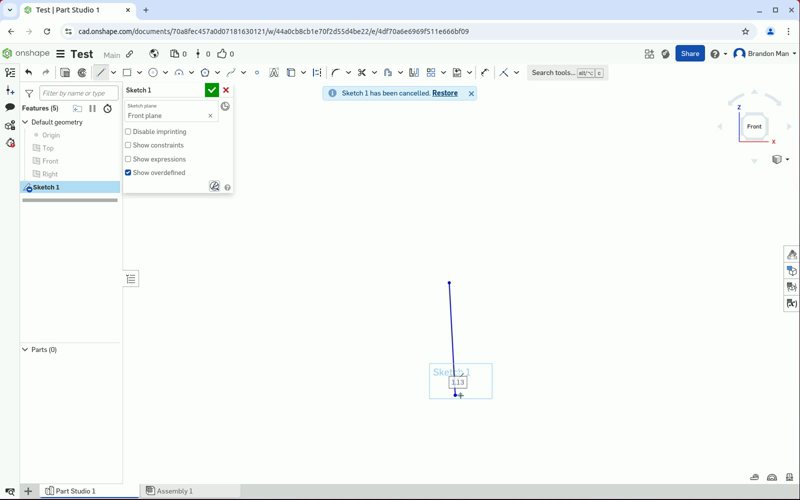
key_down(shift)
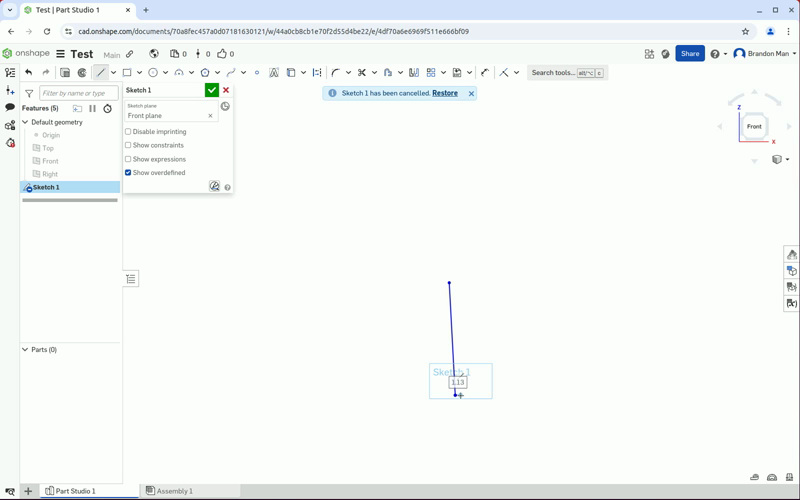
mouse_move(460, 282)
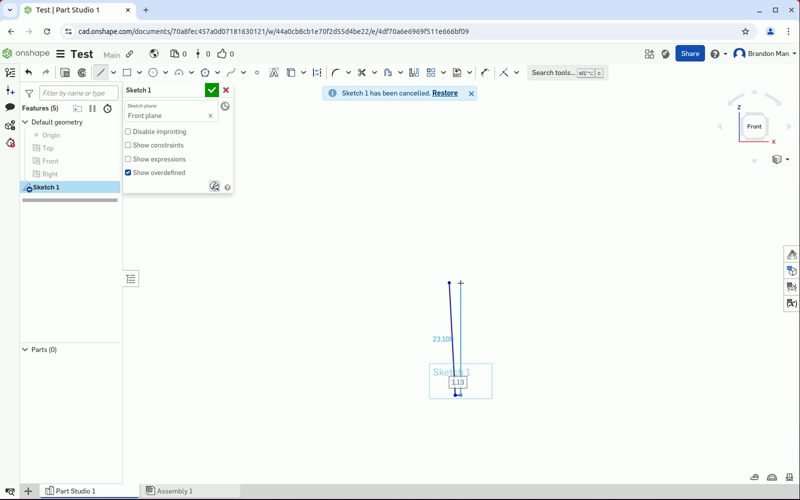
click(460, 282)
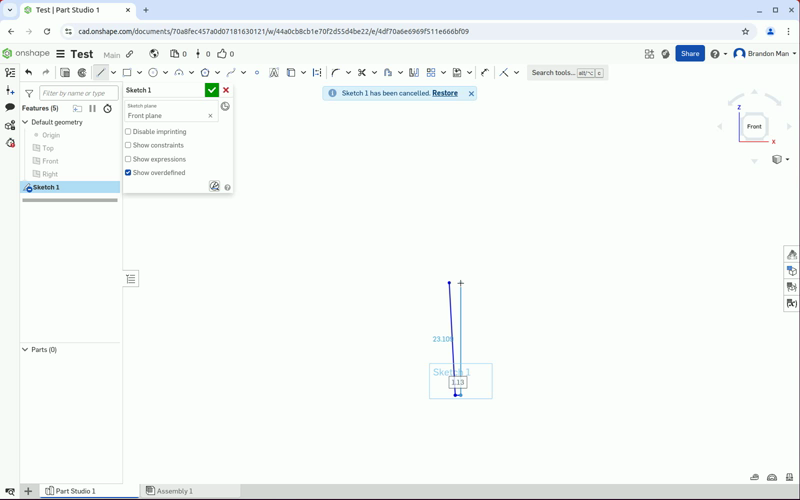
key_up(shift)
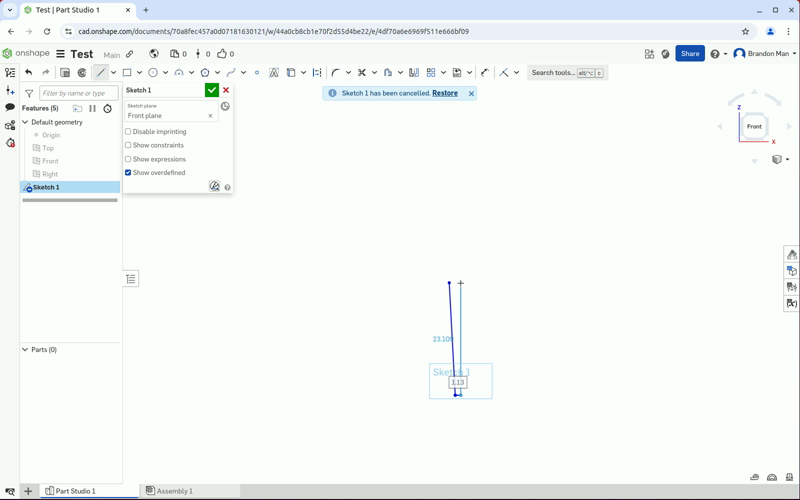
mouse_move(490, 282)
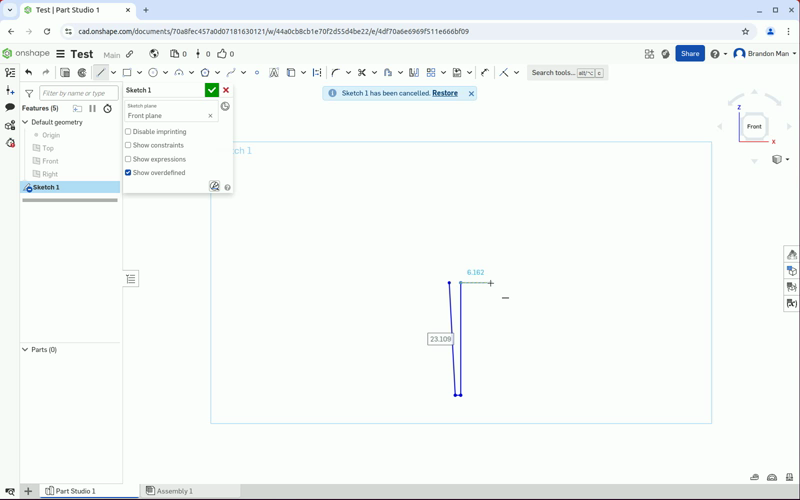
key_down(shift)
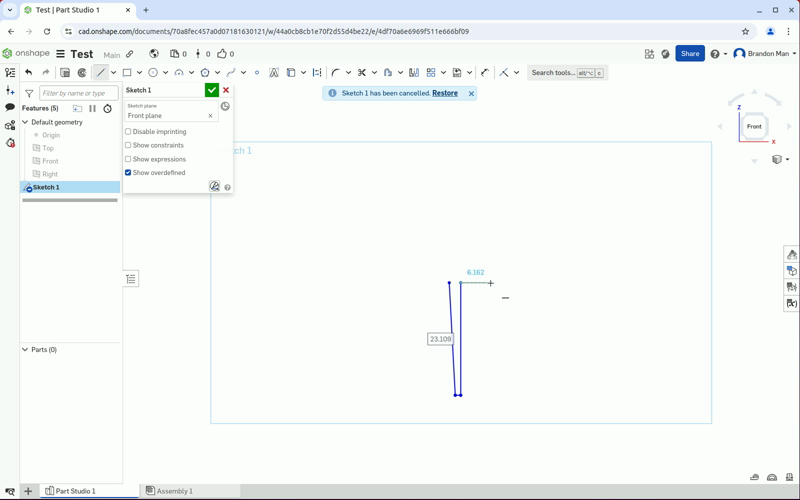
mouse_move(449, 282)
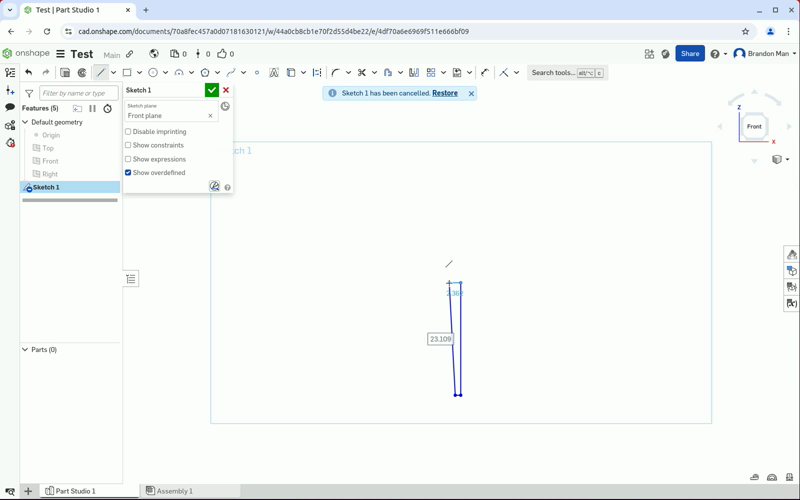
key_up(shift)
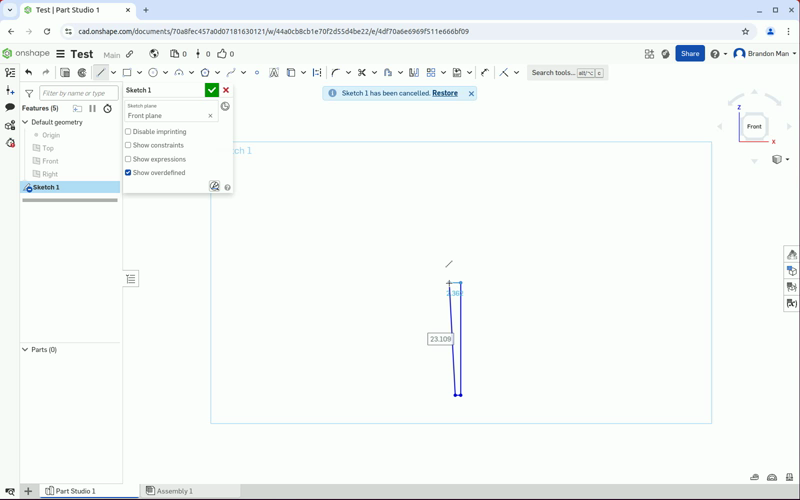
click(449, 282)
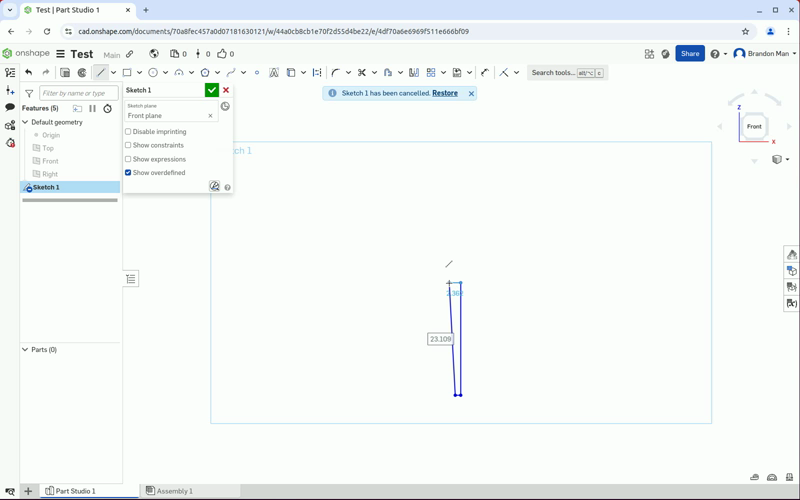
key(esc)
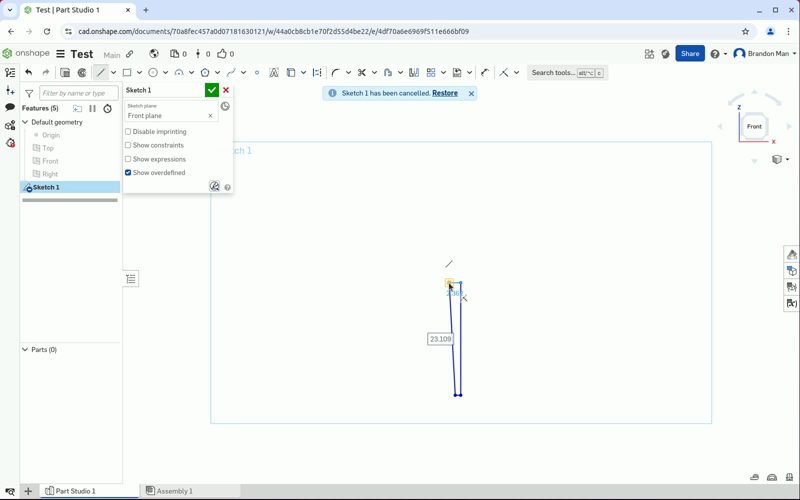
mouse_move(458, 296)
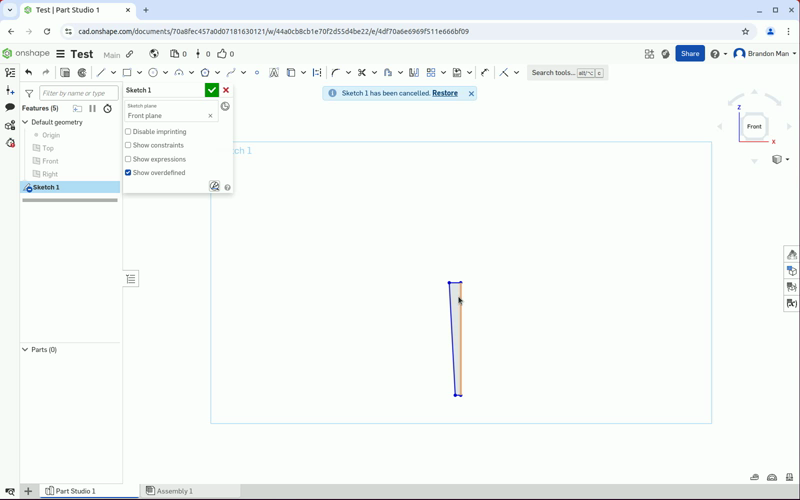
scroll(6)
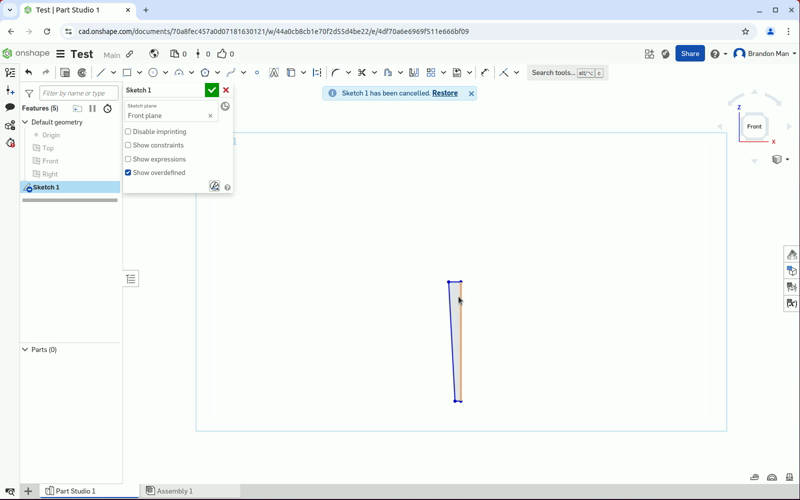
scroll(6)
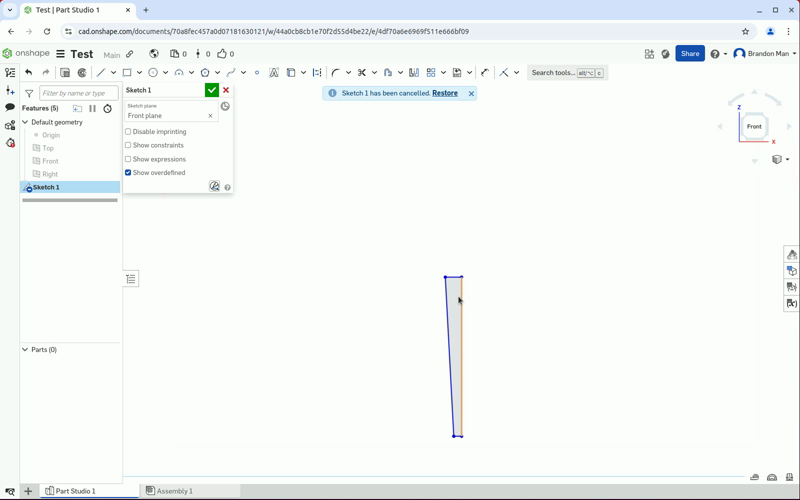
scroll(6)
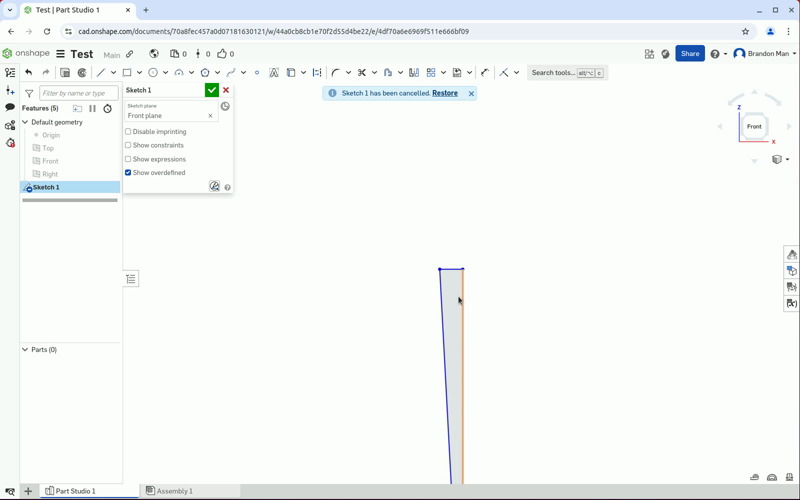
scroll(6)
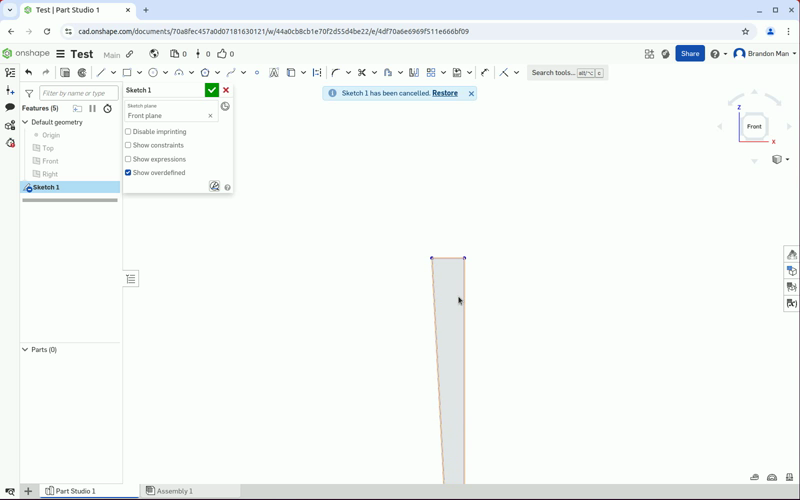
scroll(6)
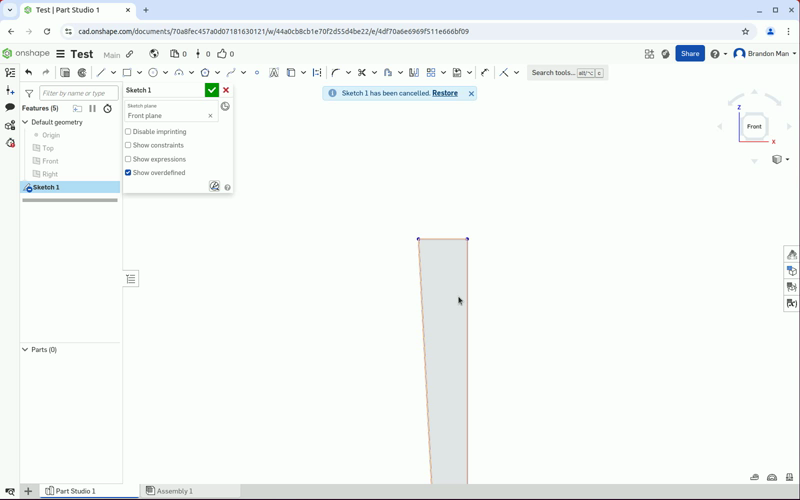
scroll(6)
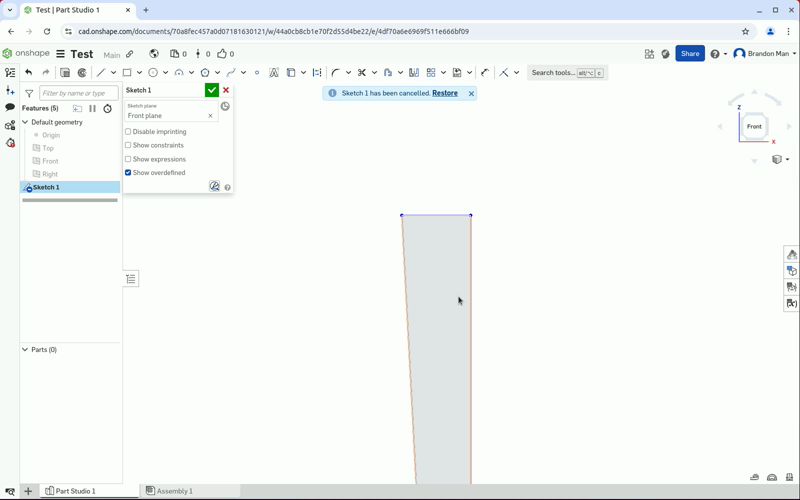
scroll(6)
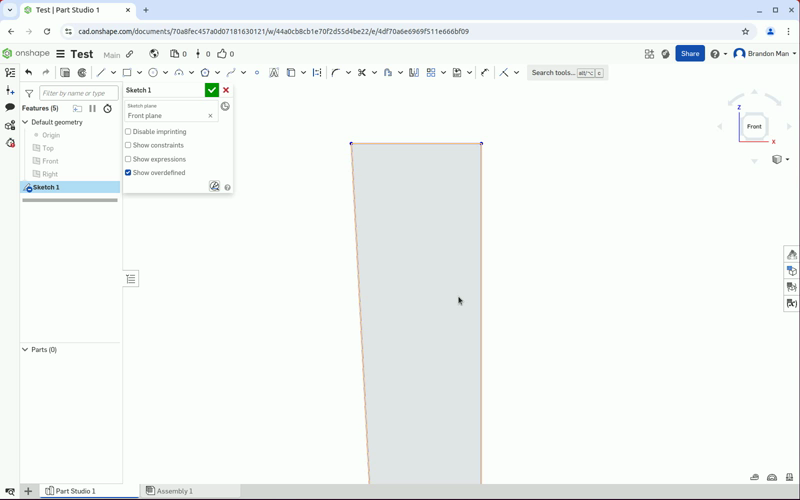
click(458, 296)
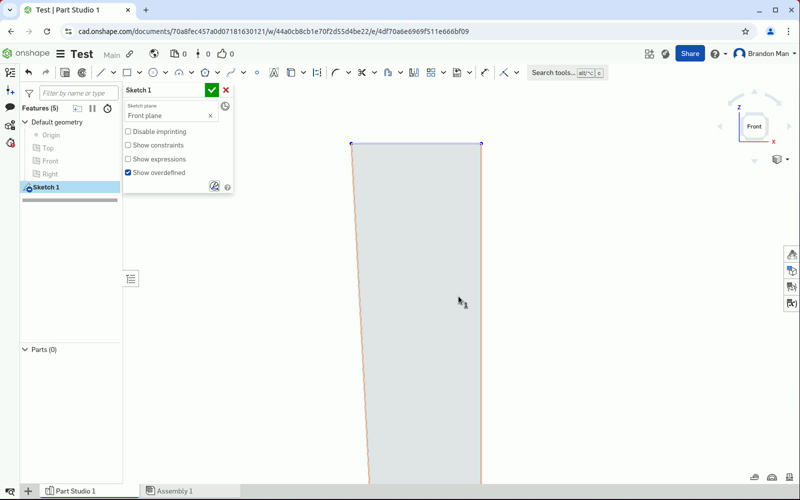
scroll(-6)
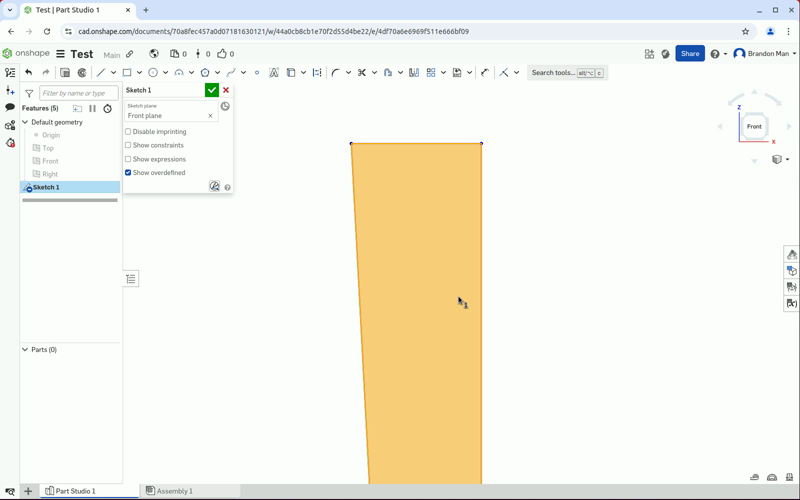
scroll(-6)
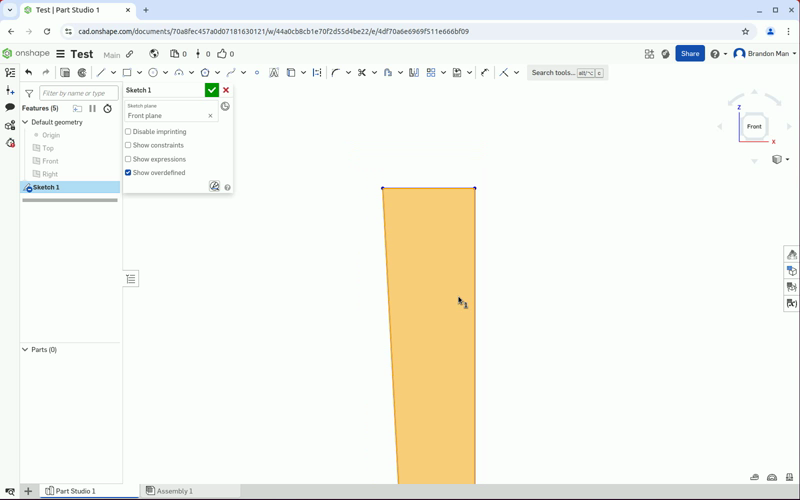
scroll(-6)
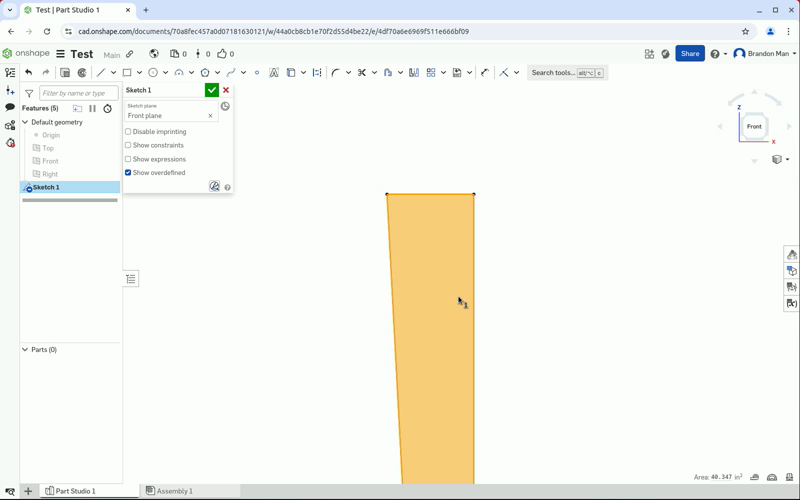
scroll(-6)
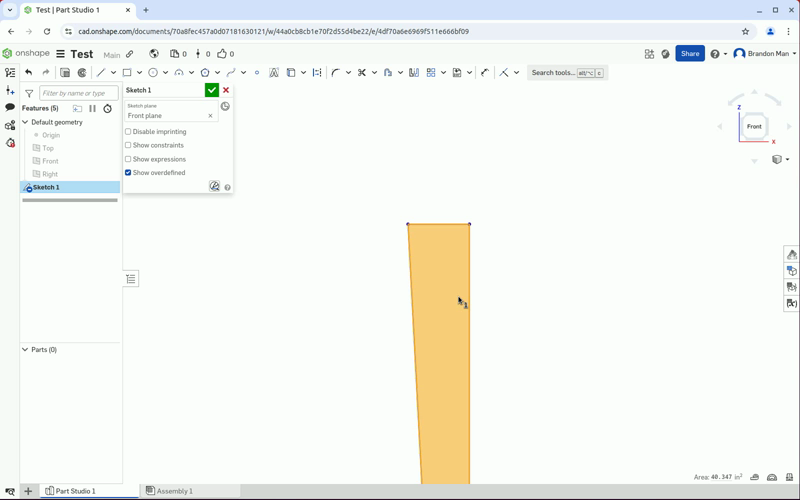
scroll(-6)
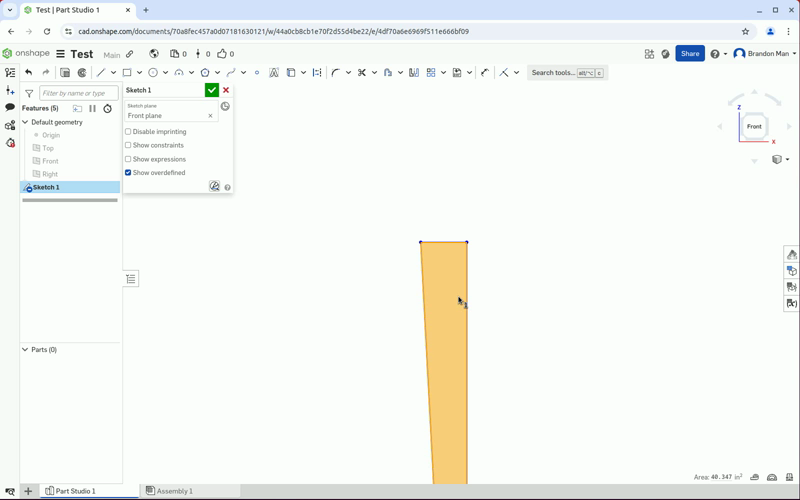
scroll(-6)
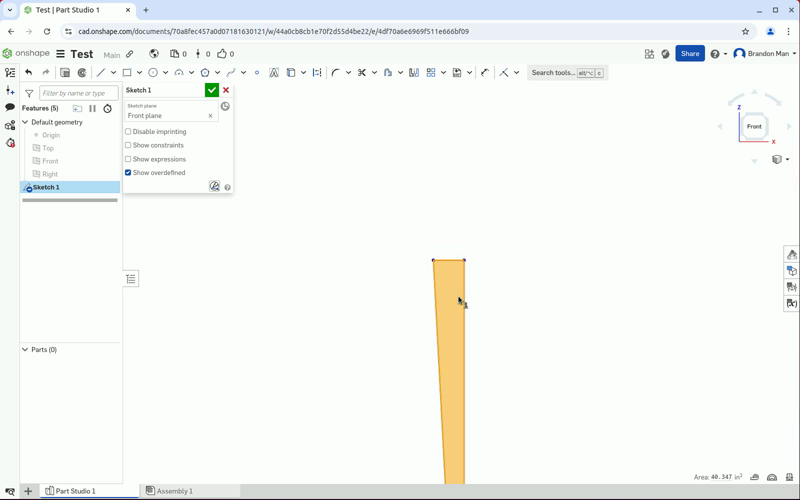
scroll(-6)
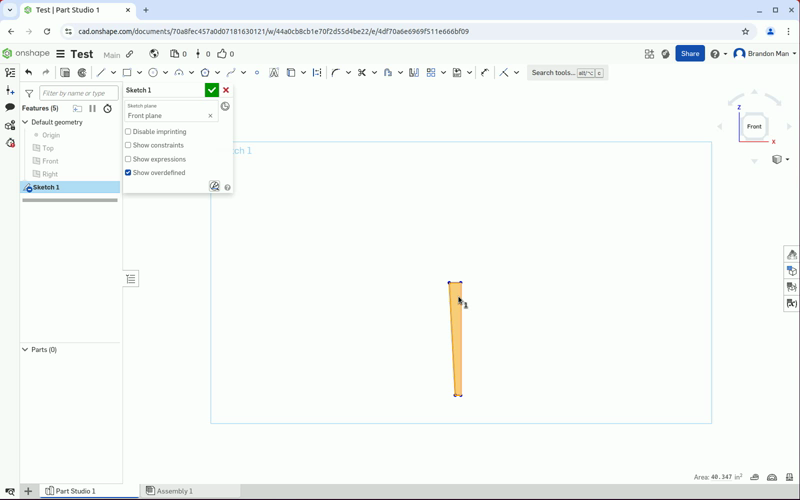
mouse_move(73, 352)
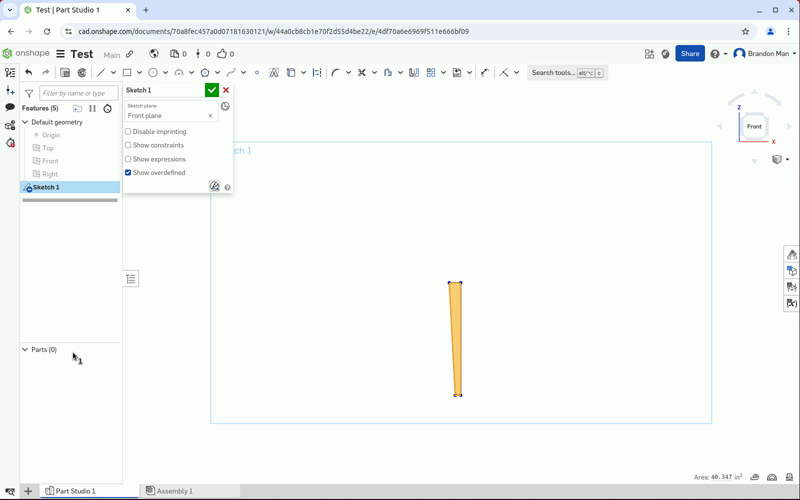
key(shift+y)
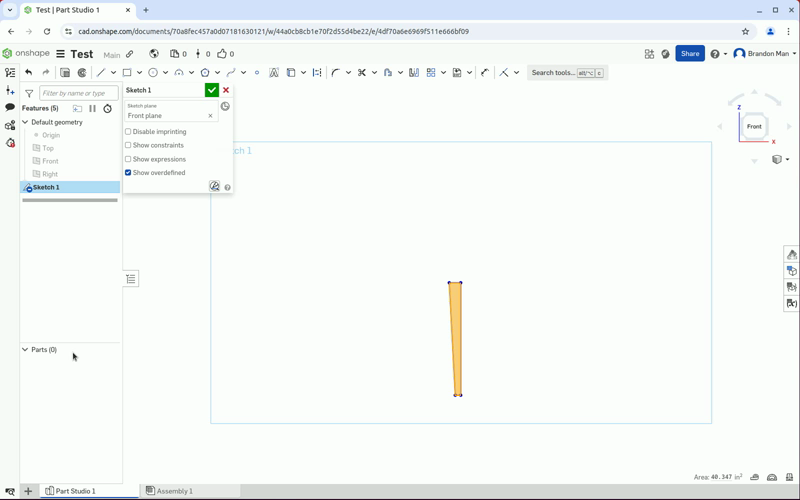
key(shift+e)
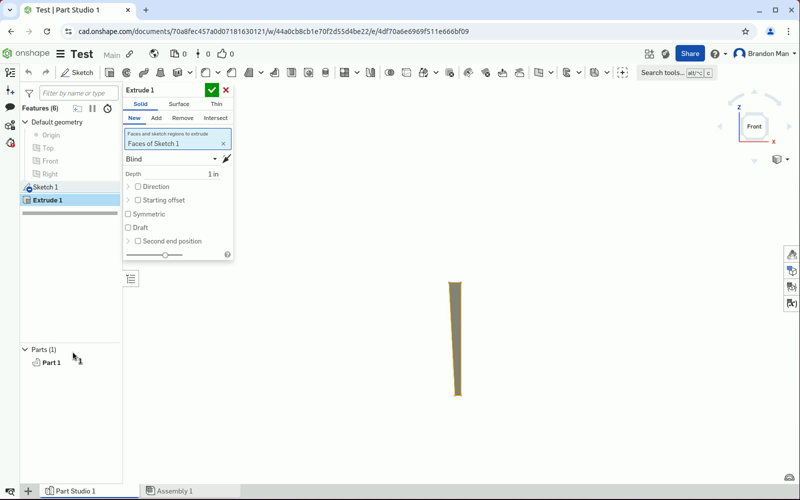
mouse_move(143, 106)
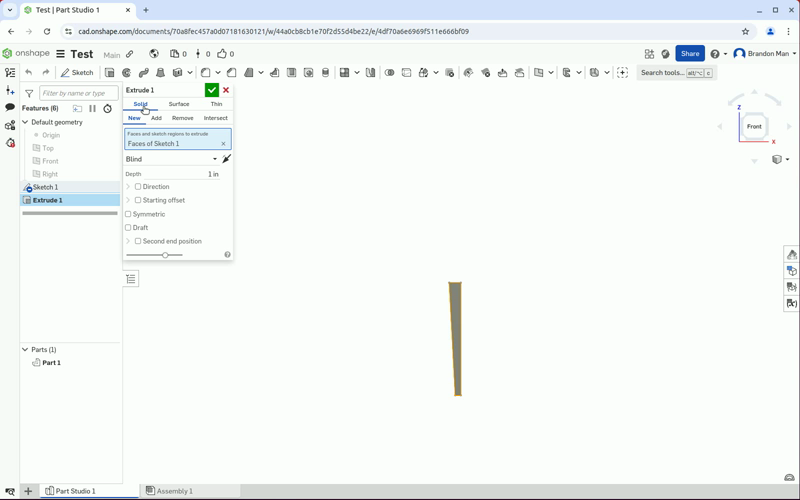
click(143, 106)
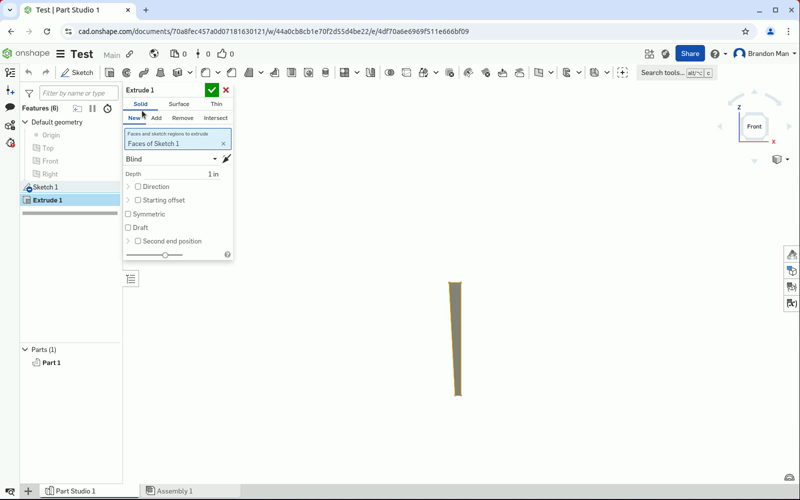
mouse_move(137, 120)
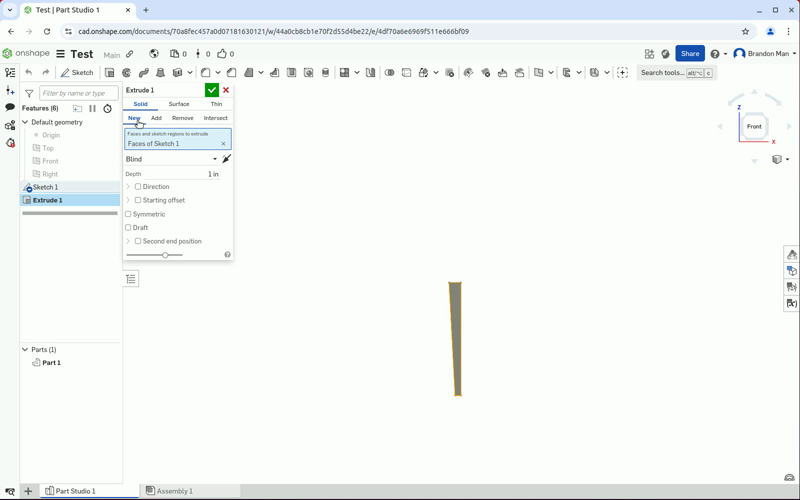
click(137, 120)
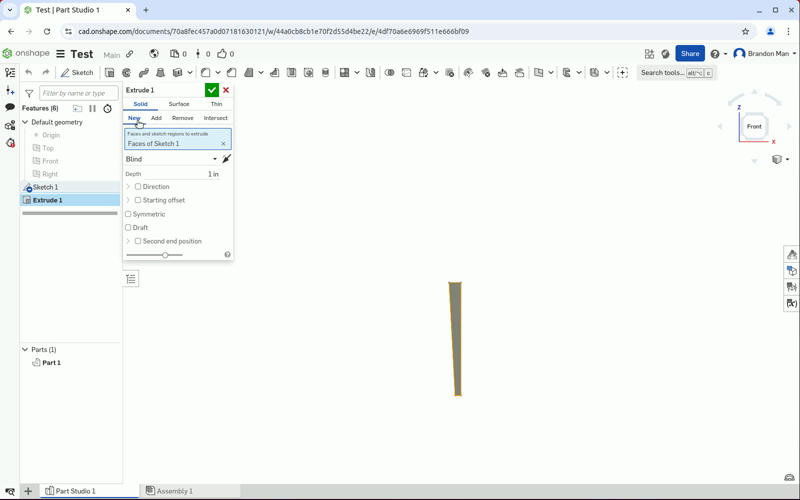
key(tab, 4)
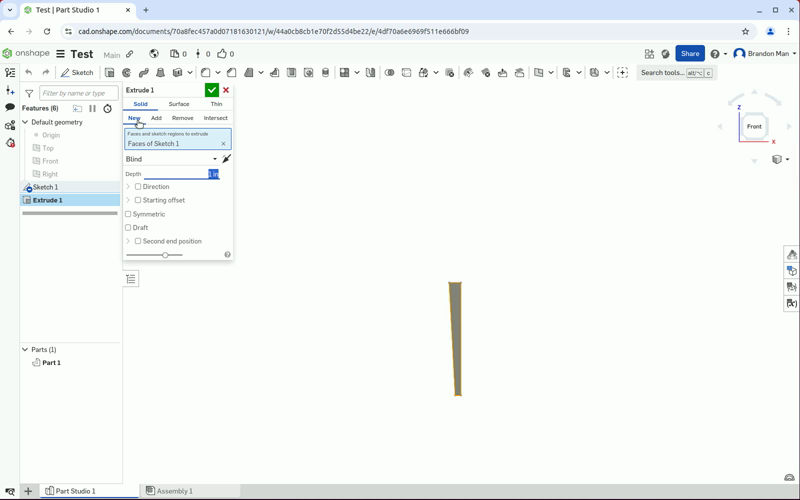
text(4.574)
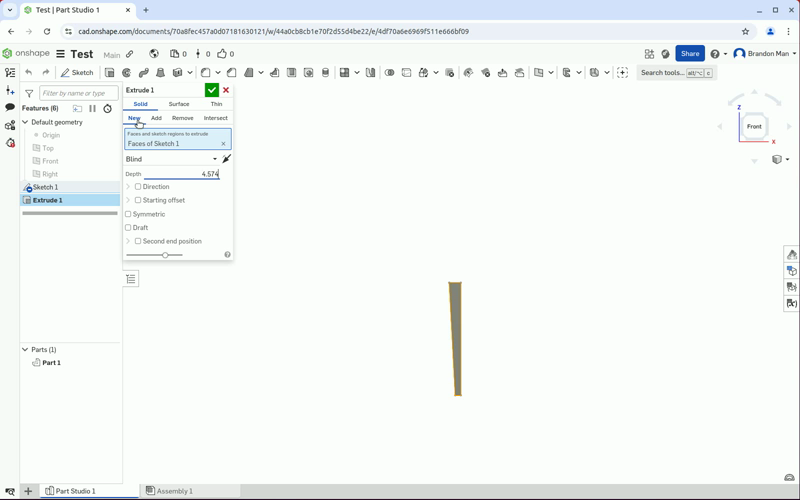
key(enter)
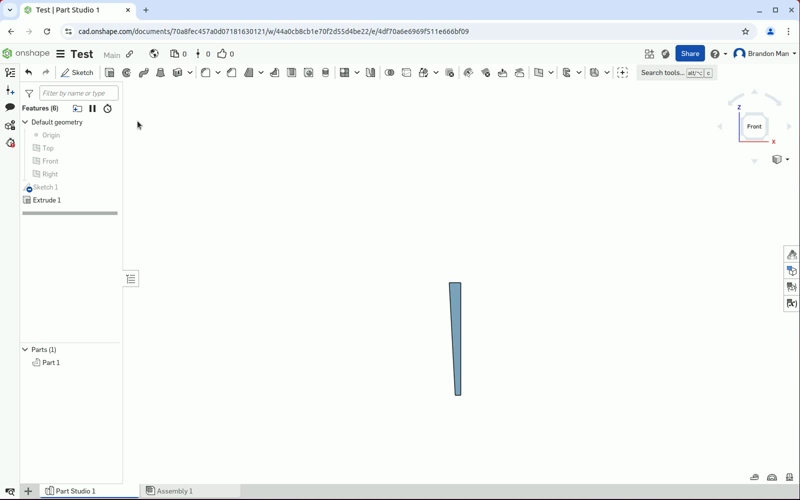
key(shift+h)
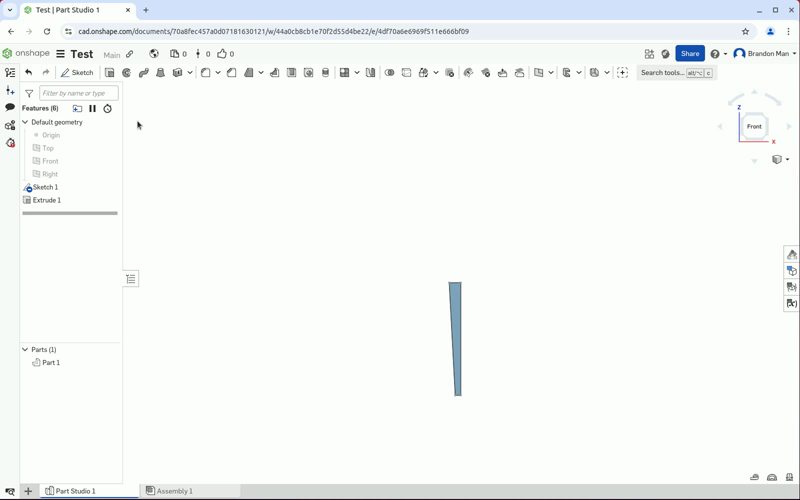
key(shift+h)
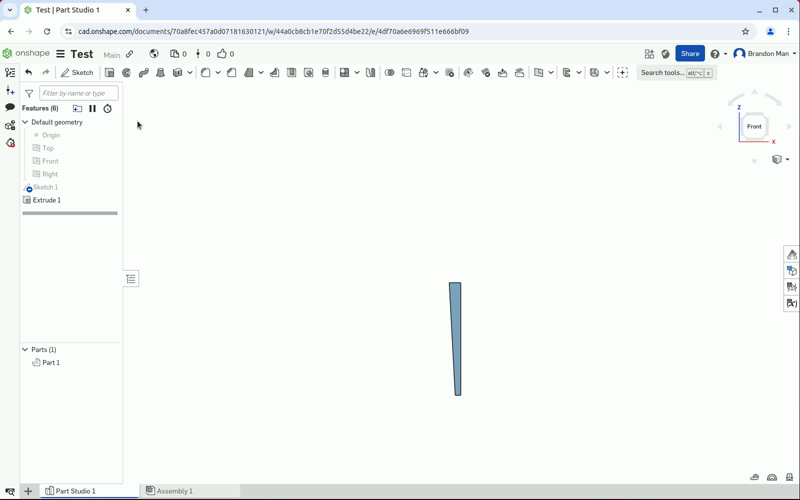
mouse_move(73, 189)
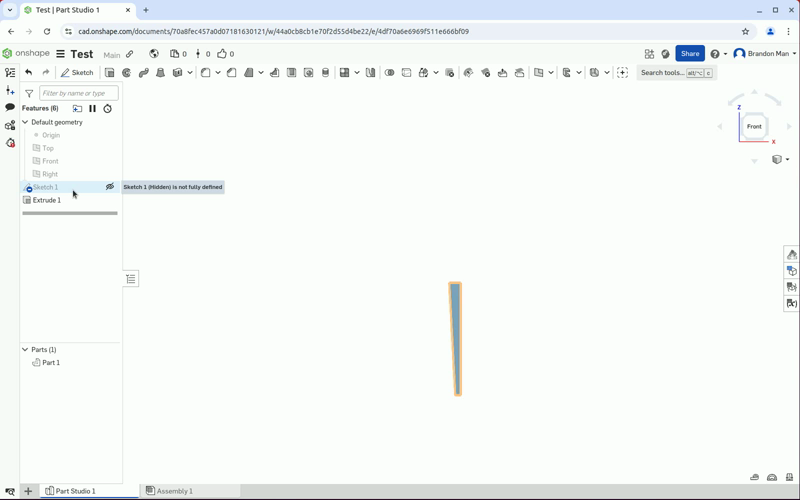
click(73, 189)
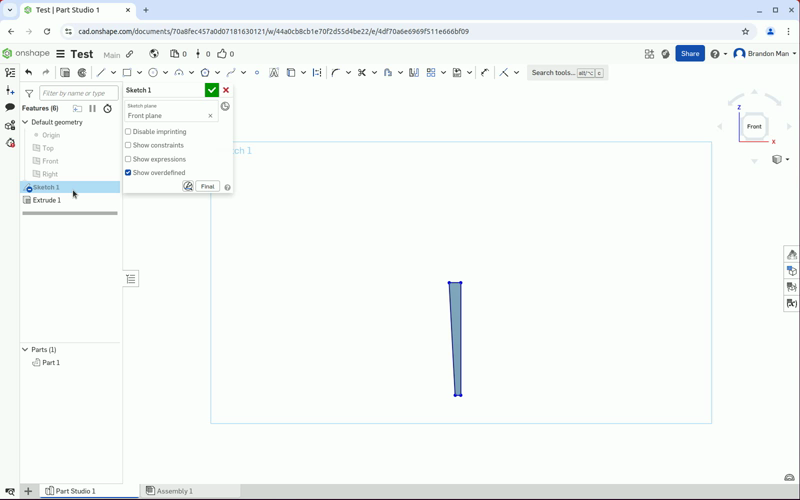
mouse_move(229, 92)
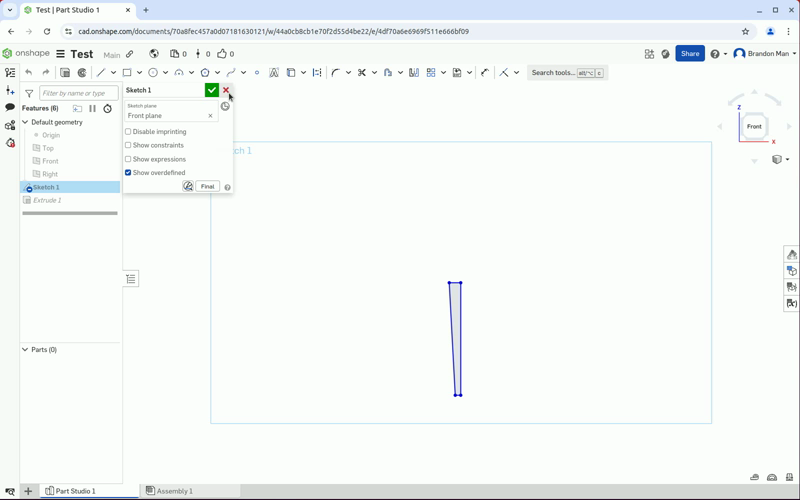
click(229, 92)
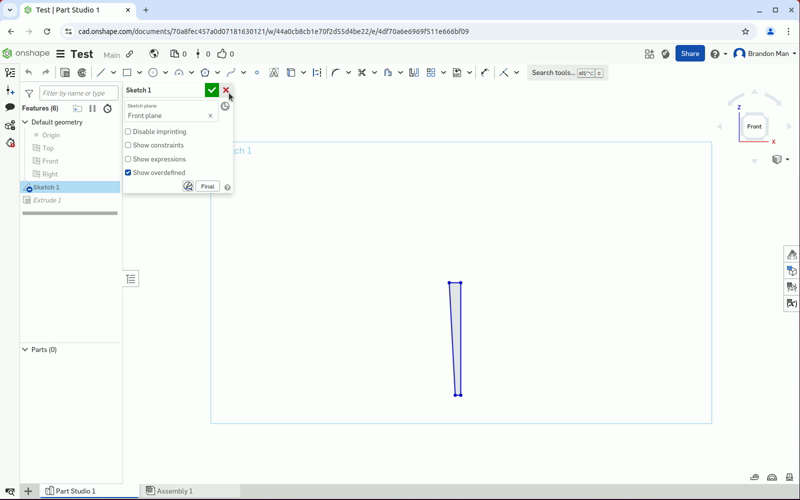
key(shift+s)
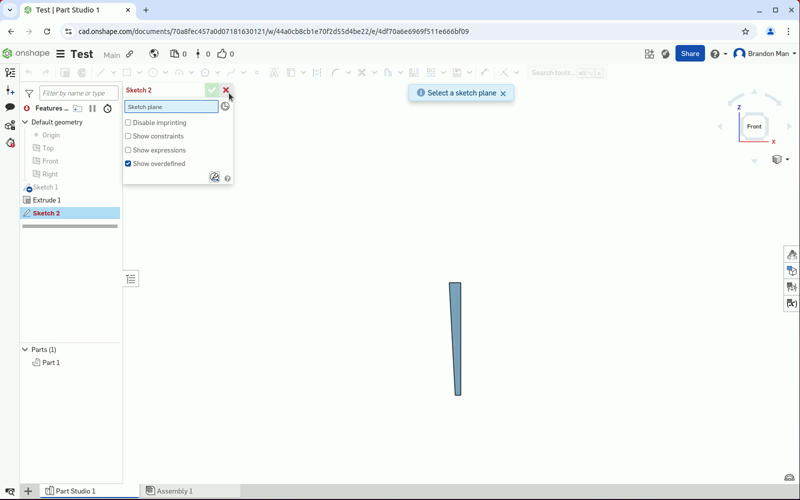
mouse_move(73, 163)
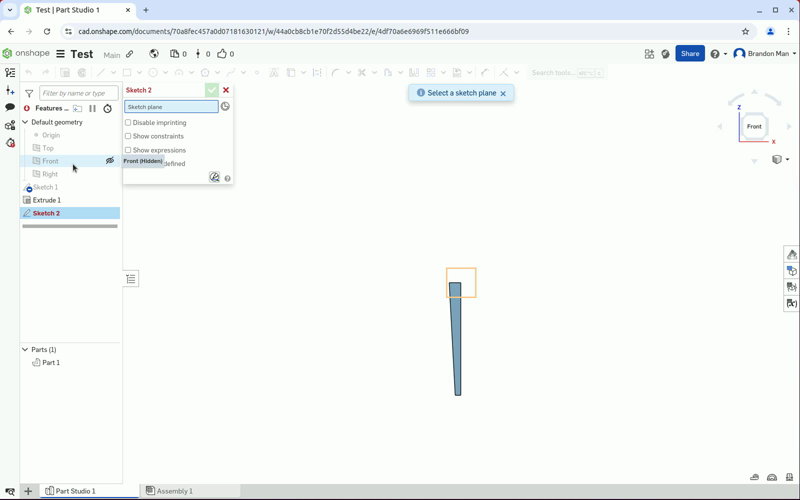
click(73, 163)
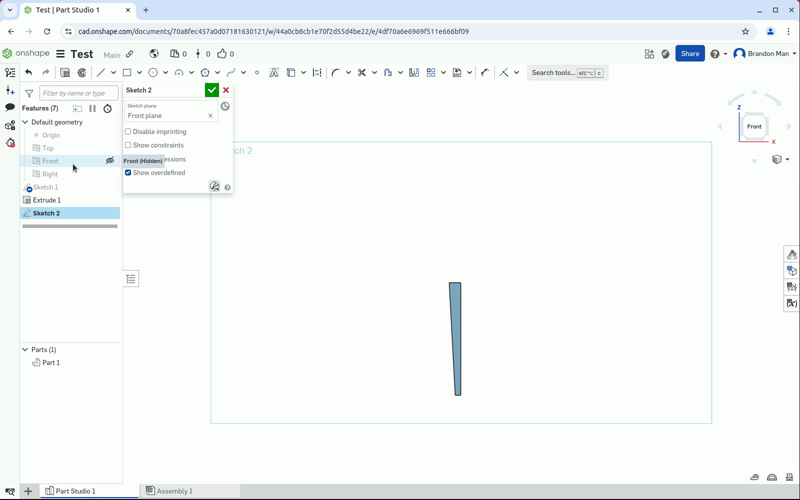
mouse_move(73, 352)
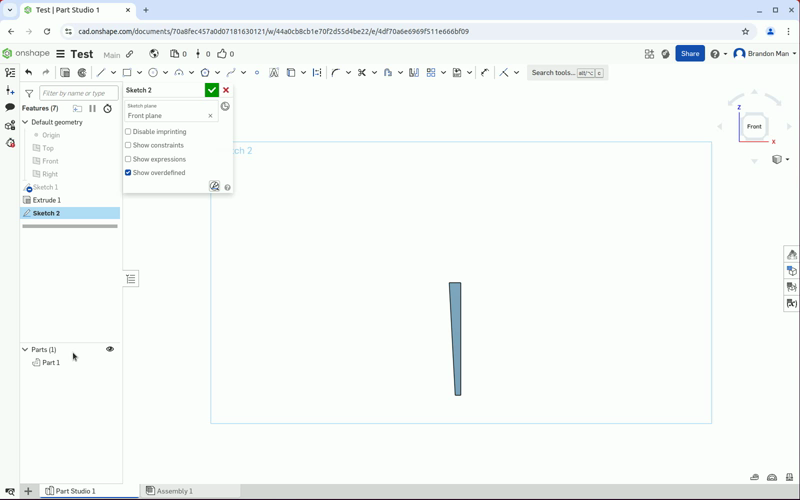
key(y)
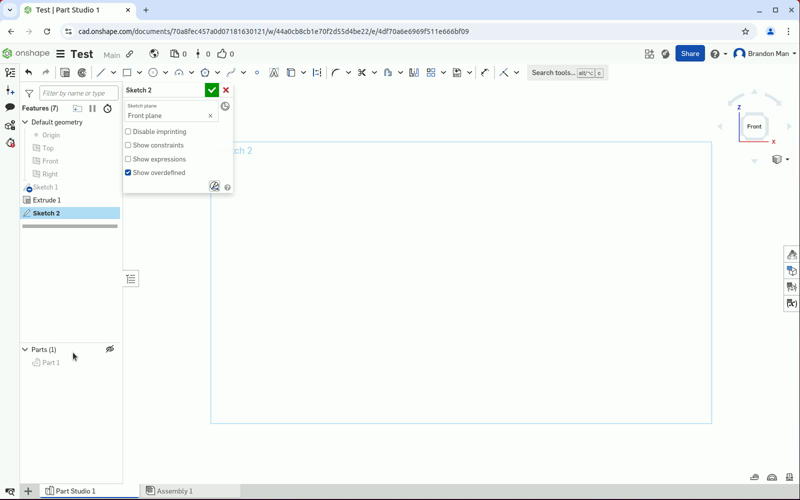
key(l)
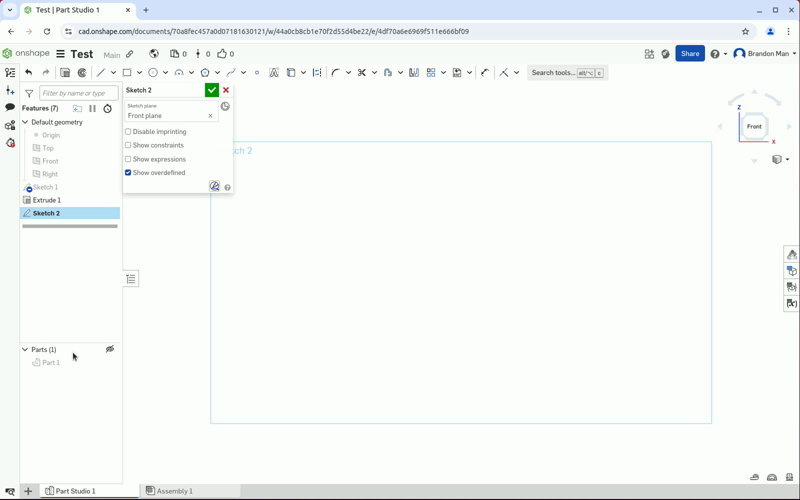
key_down(shift)
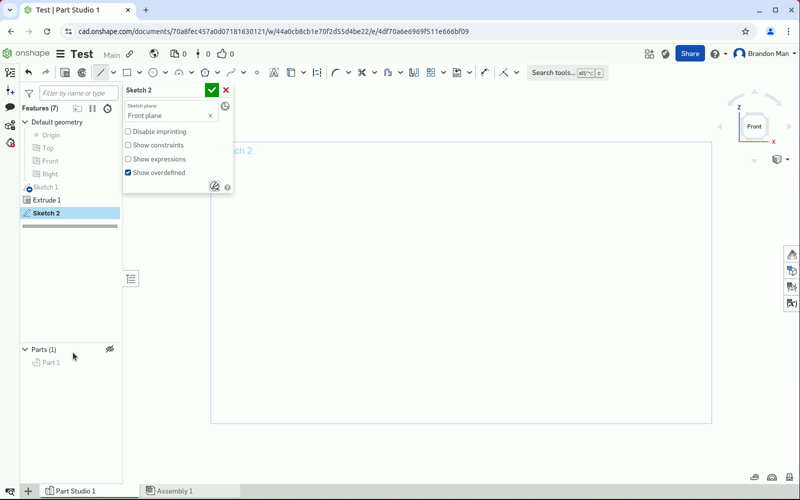
mouse_move(460, 395)
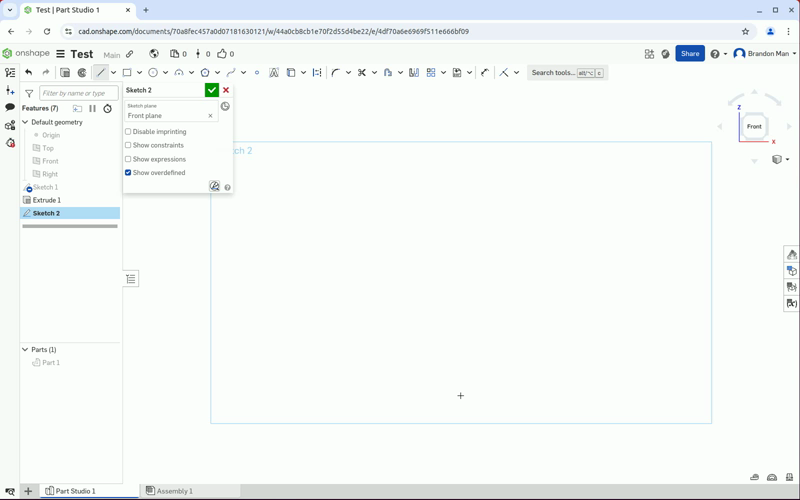
click(460, 395)
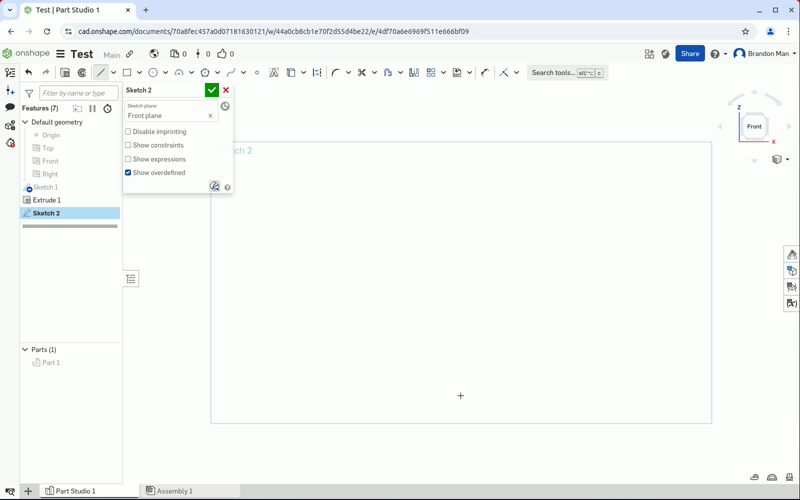
key_up(shift)
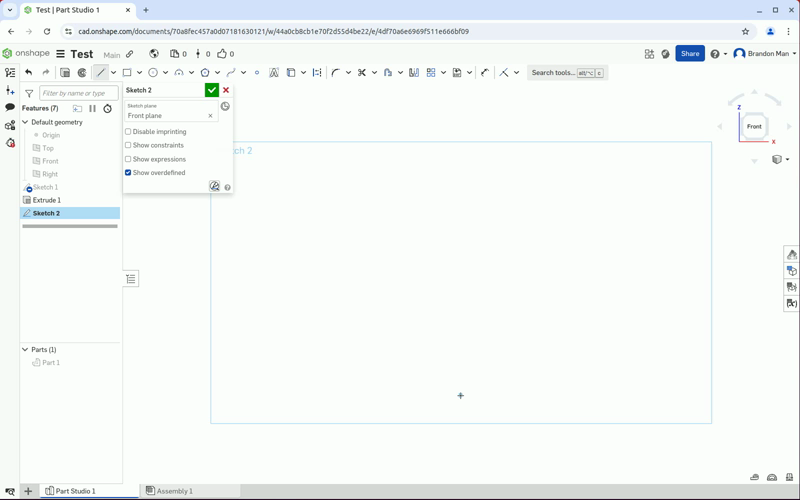
key_down(shift)
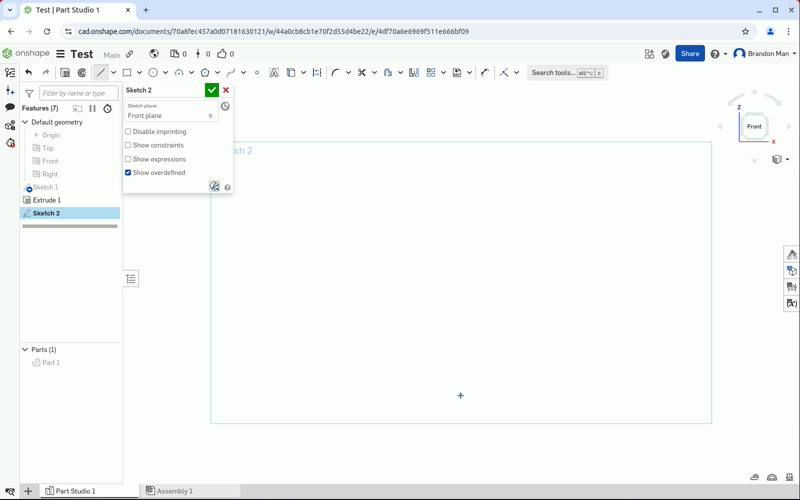
mouse_move(490, 395)
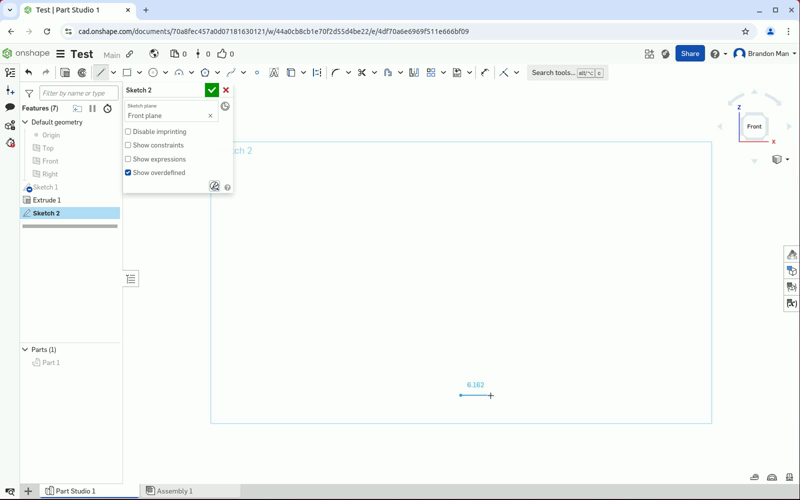
mouse_move(466, 395)
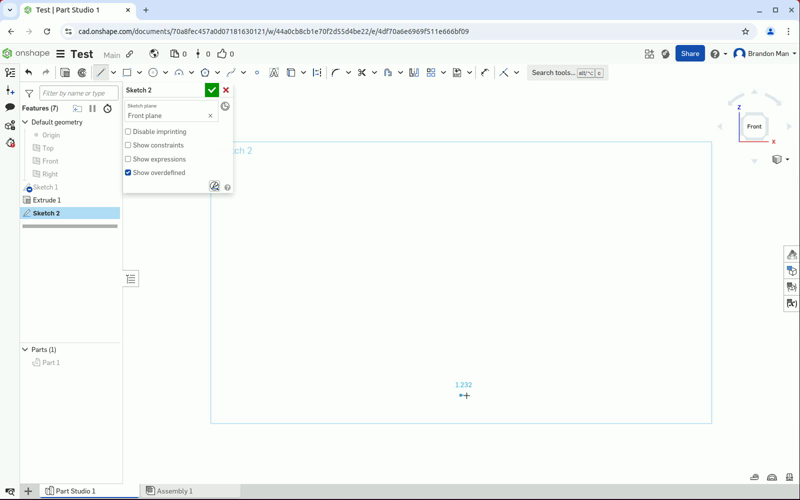
scroll(6)
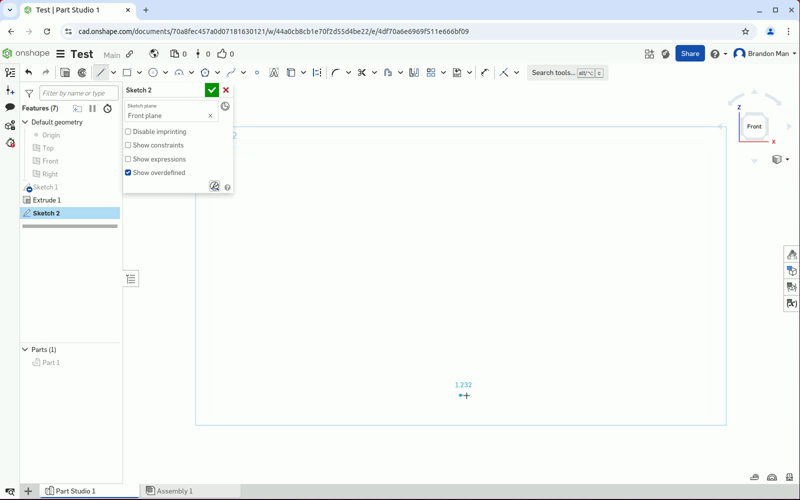
scroll(6)
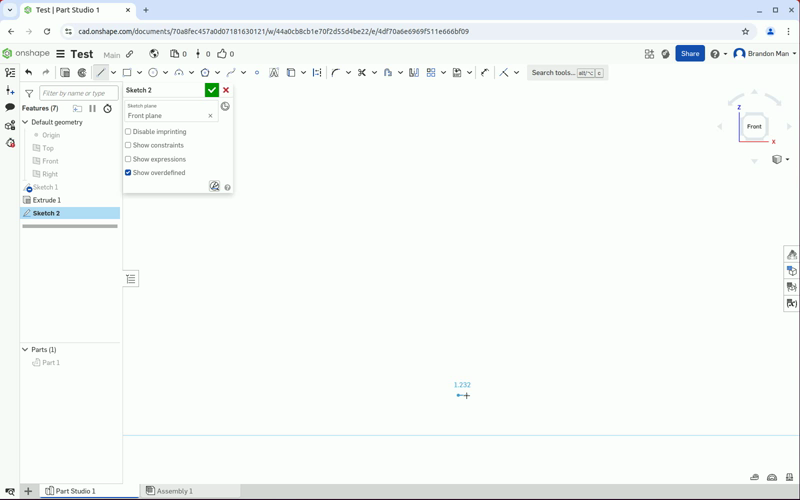
scroll(6)
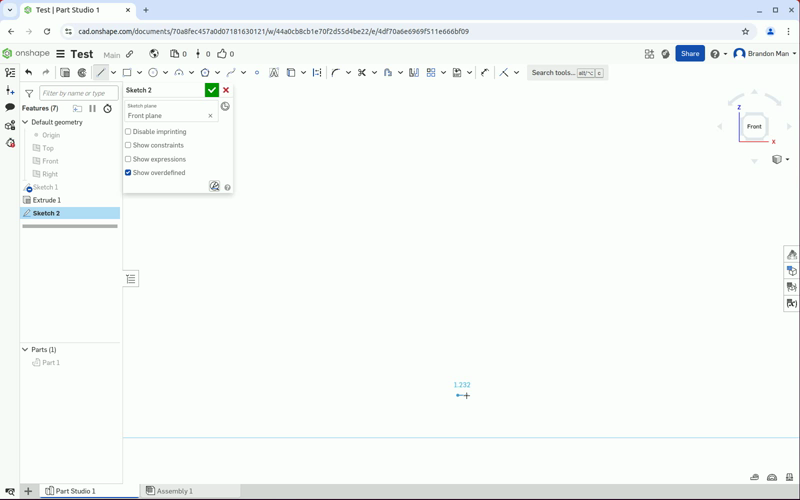
scroll(6)
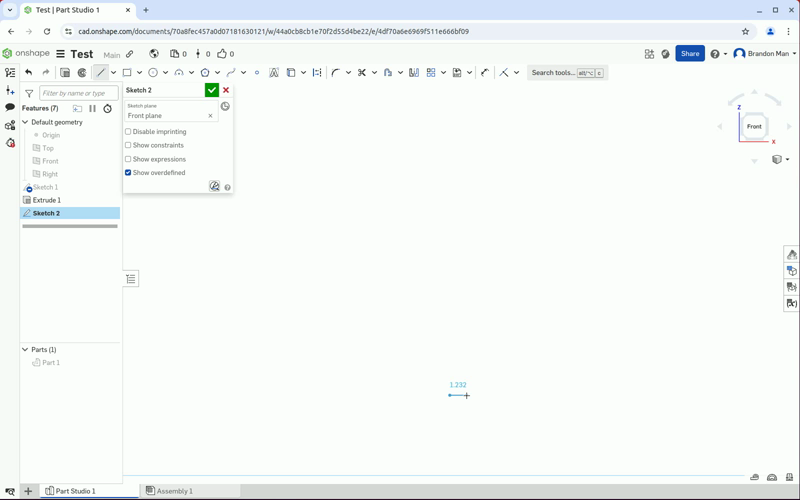
scroll(6)
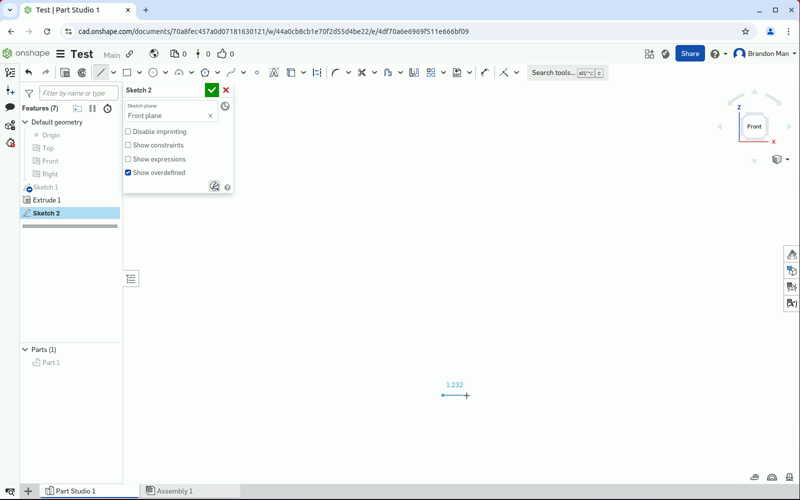
scroll(6)
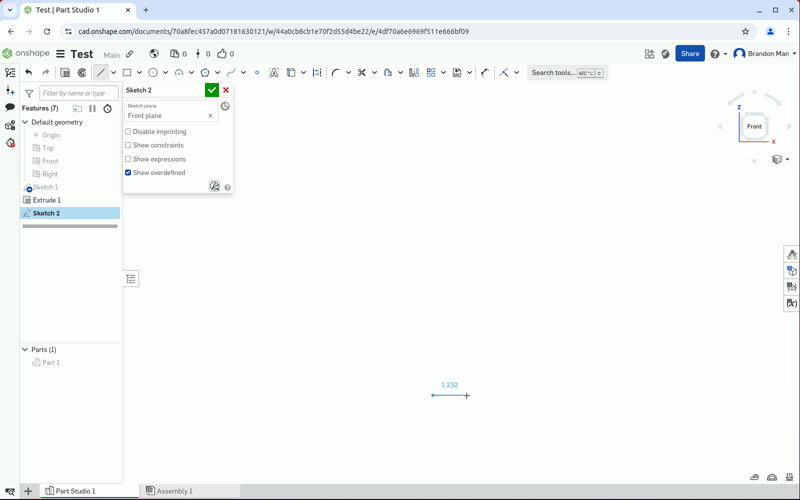
scroll(6)
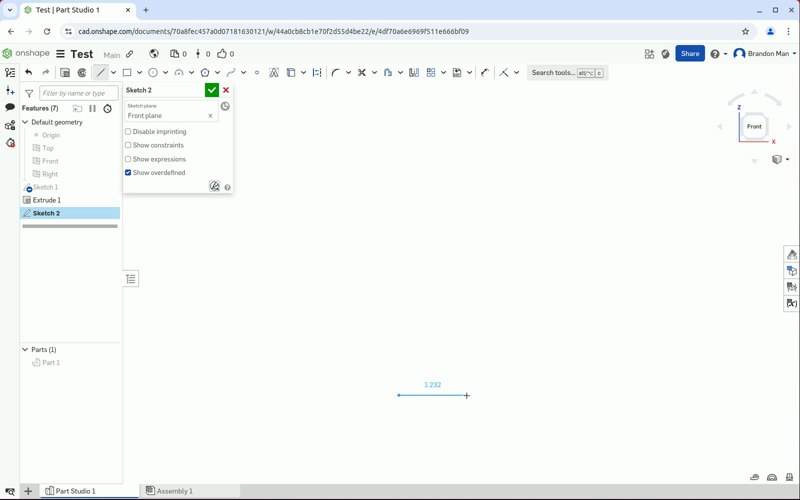
click(466, 395)
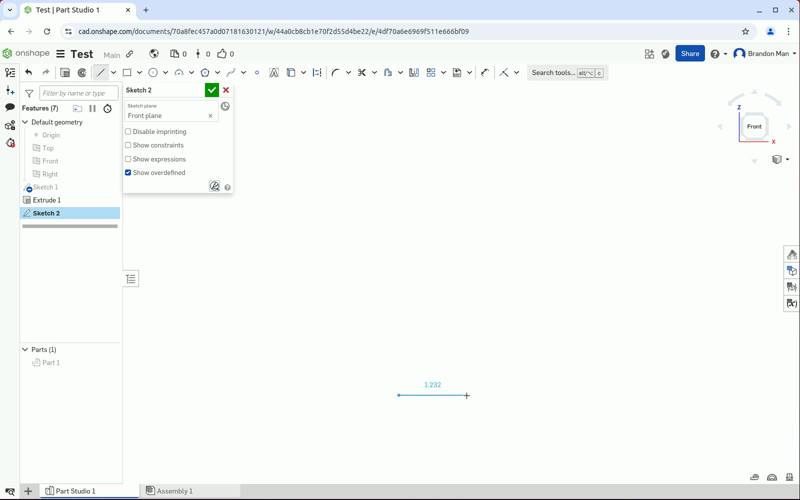
scroll(-6)
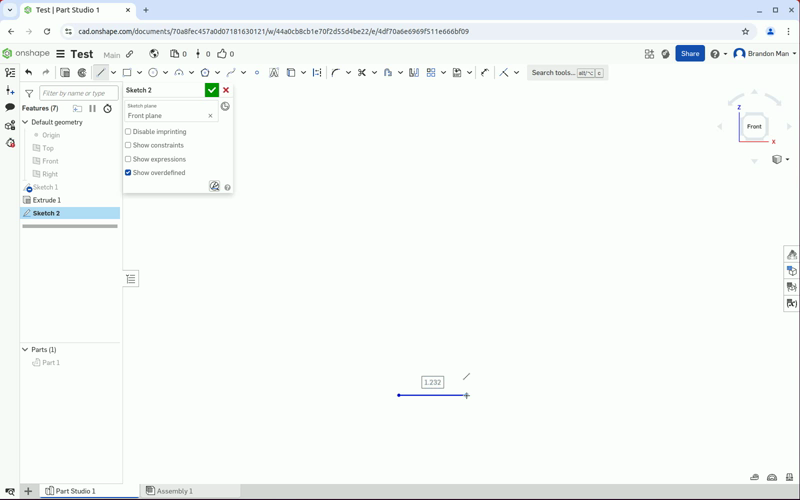
scroll(-6)
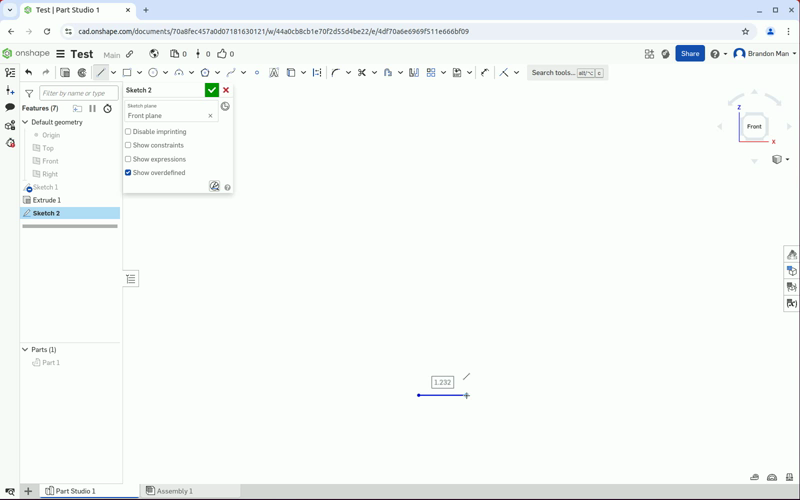
scroll(-6)
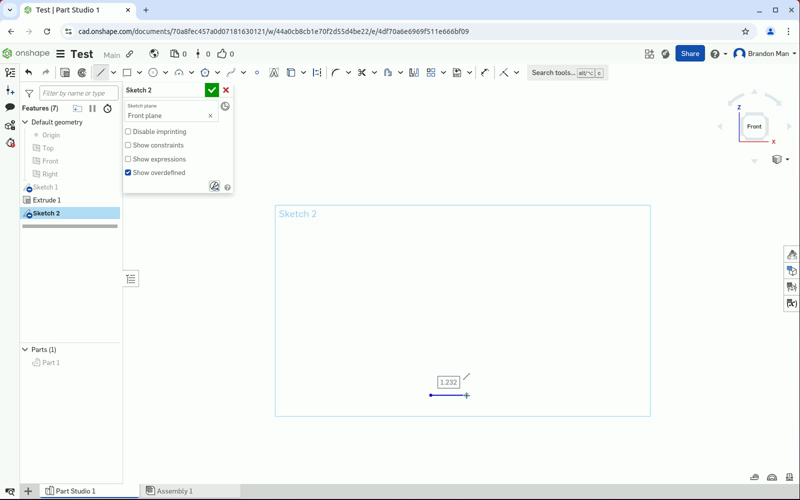
scroll(-6)
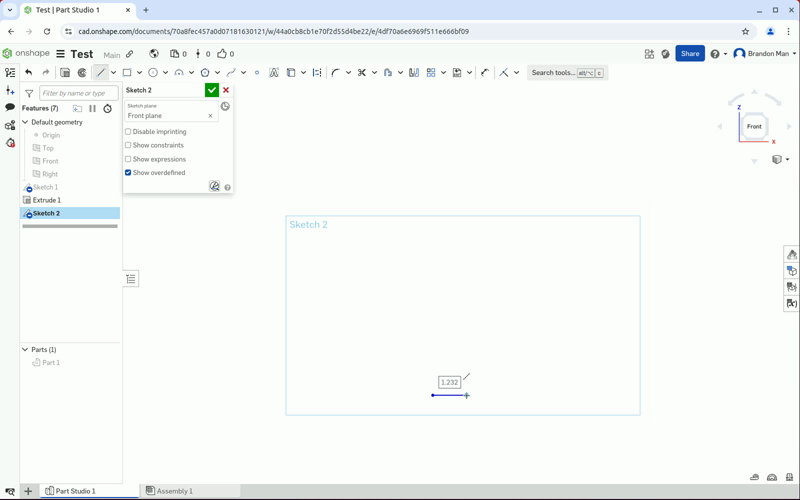
scroll(-6)
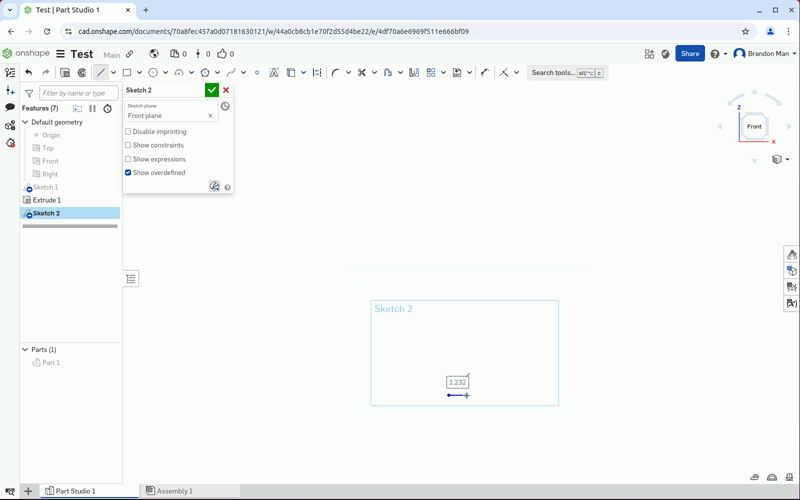
scroll(-6)
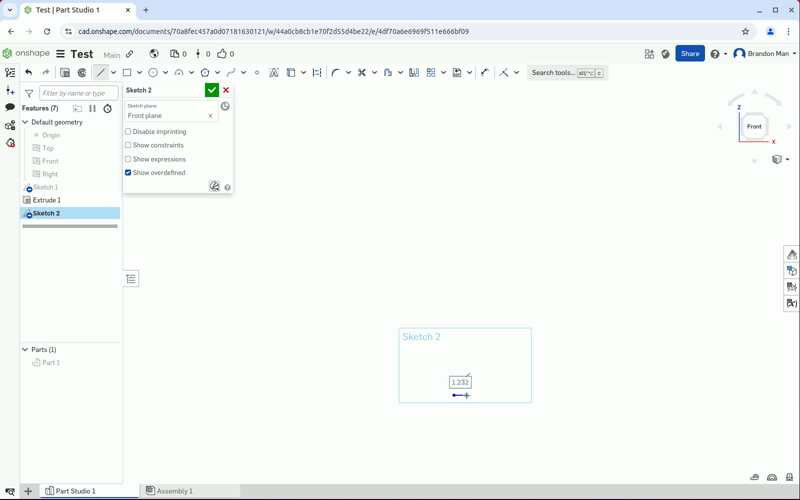
scroll(-6)
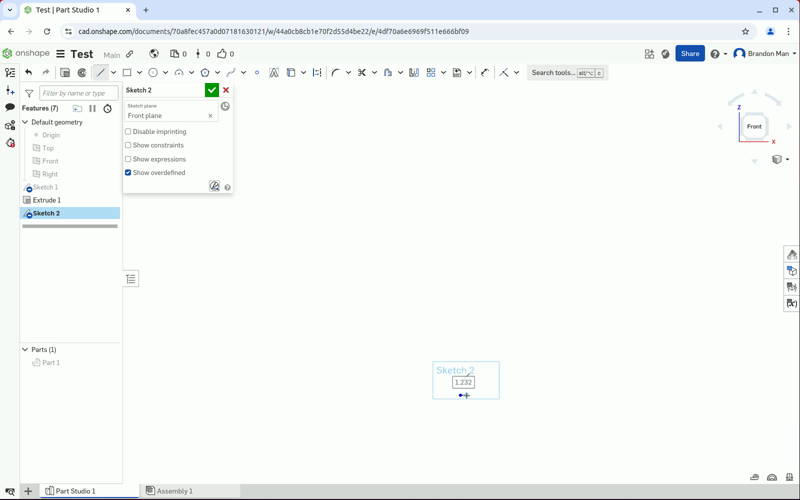
key_up(shift)
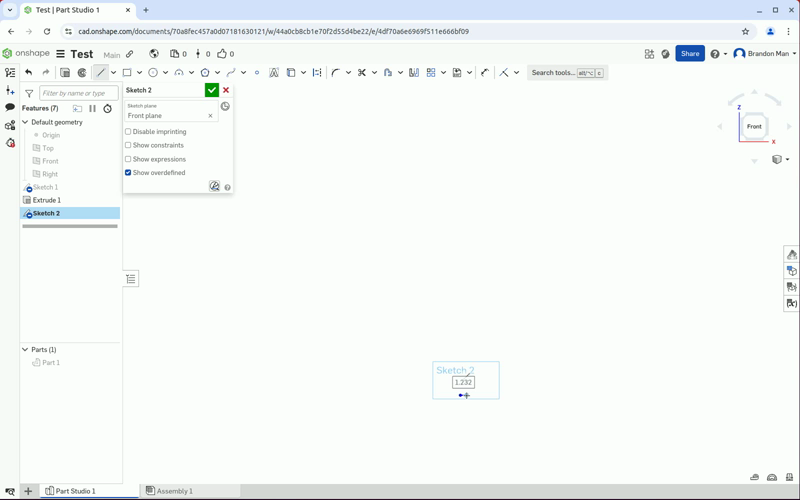
key_down(shift)
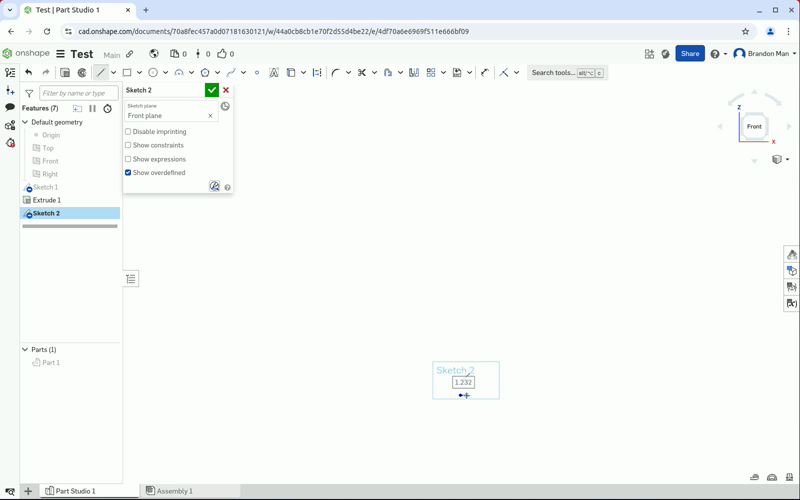
mouse_move(472, 282)
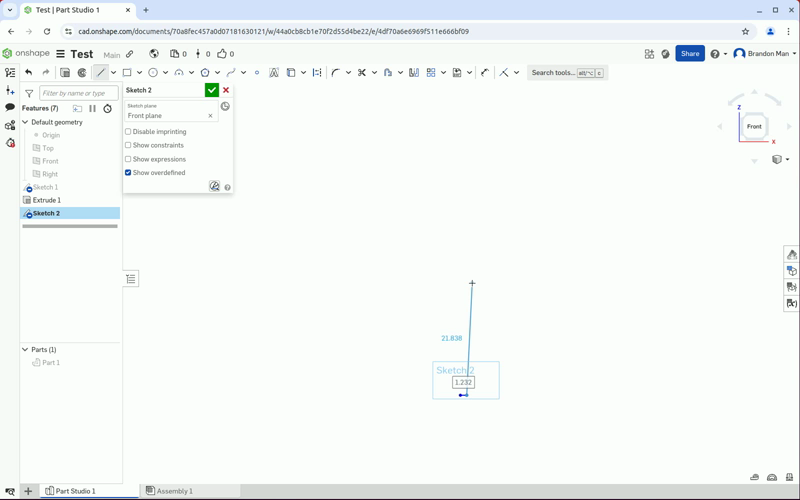
click(472, 282)
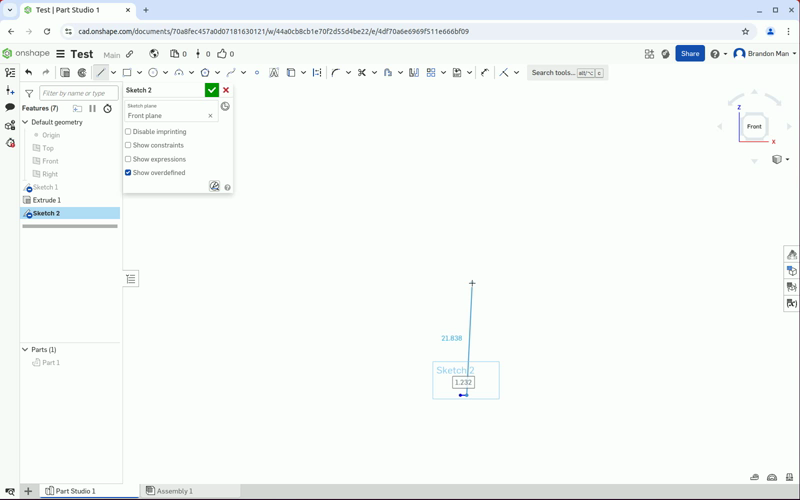
key_up(shift)
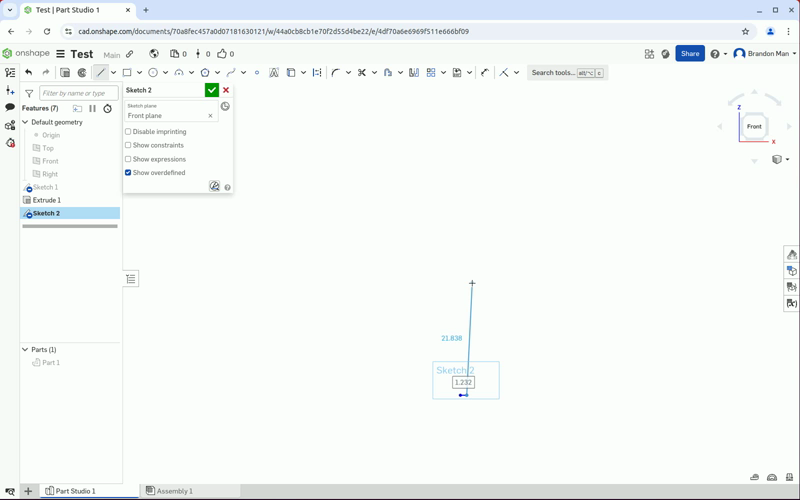
key_down(shift)
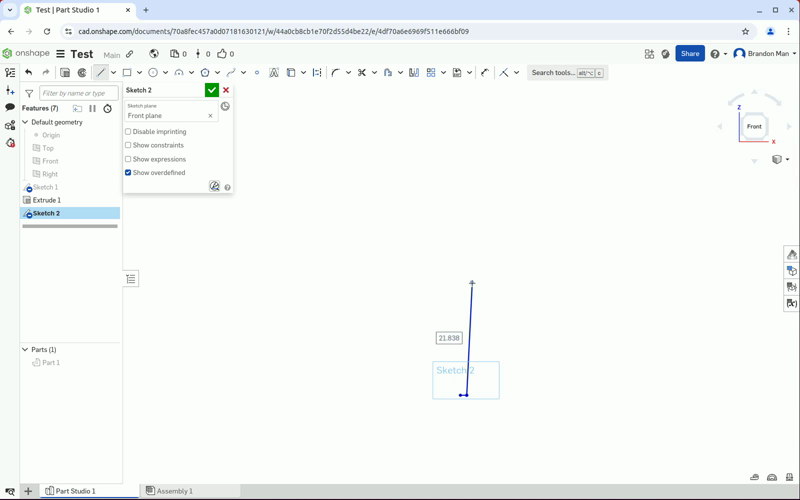
mouse_move(502, 282)
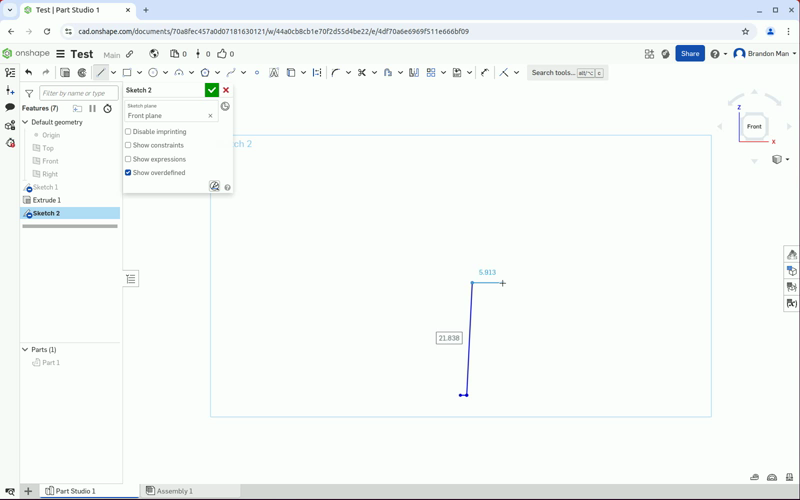
mouse_move(460, 282)
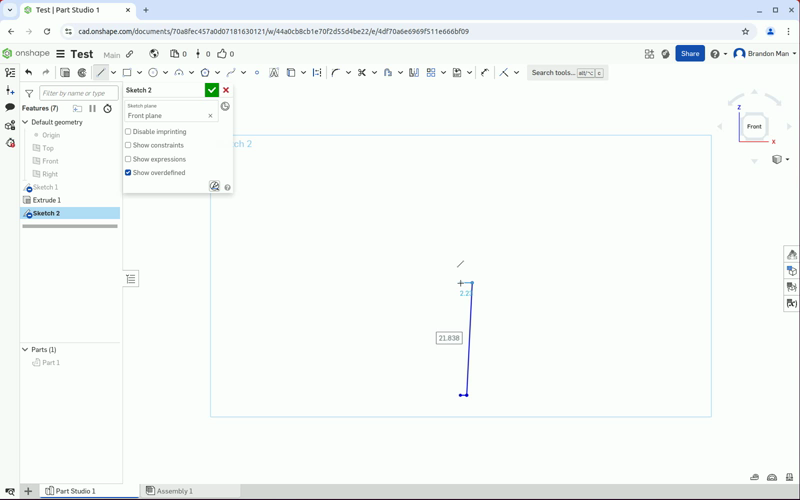
click(460, 282)
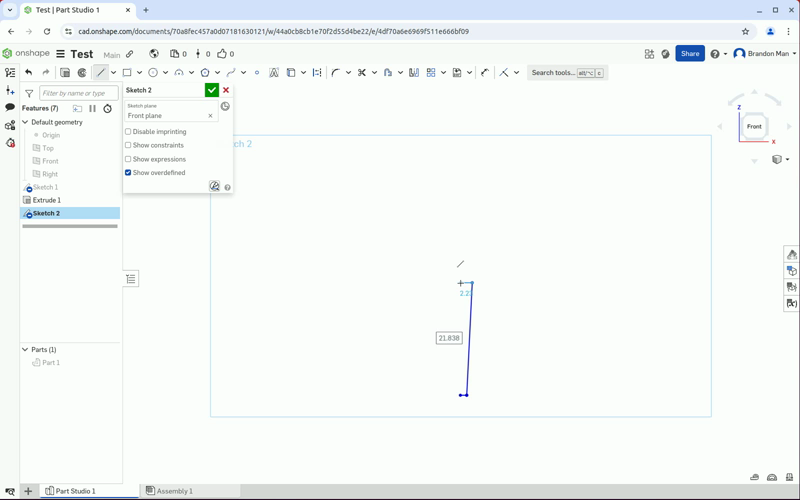
key_up(shift)
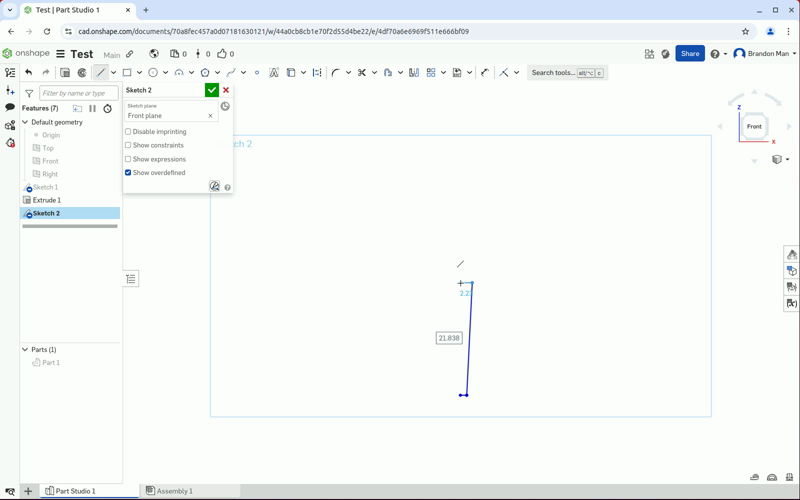
key_down(shift)
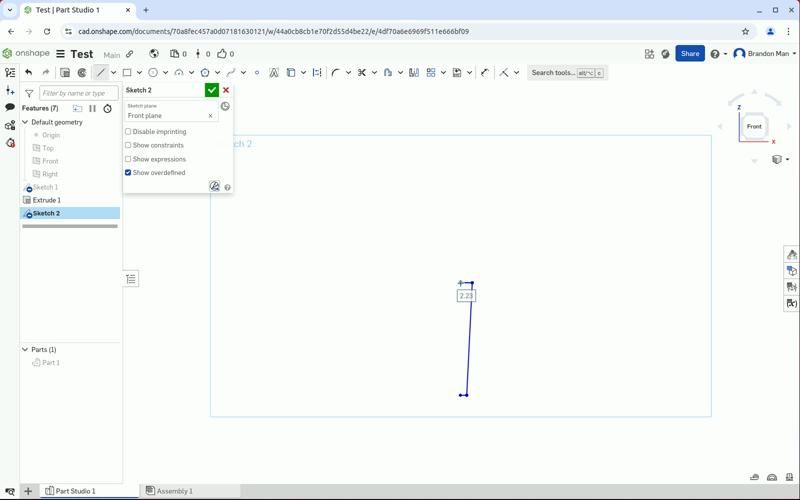
mouse_move(460, 395)
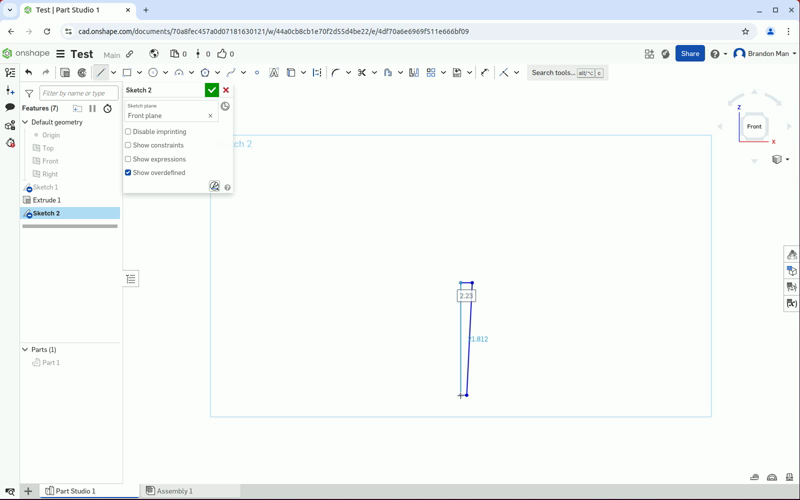
key_up(shift)
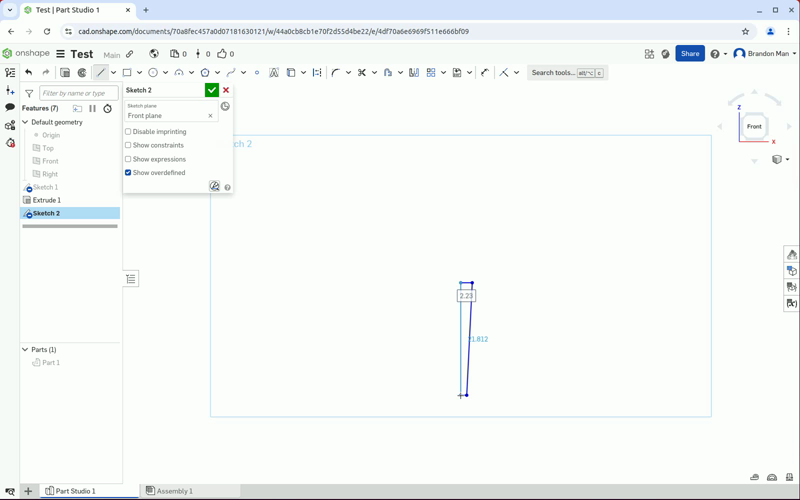
click(460, 395)
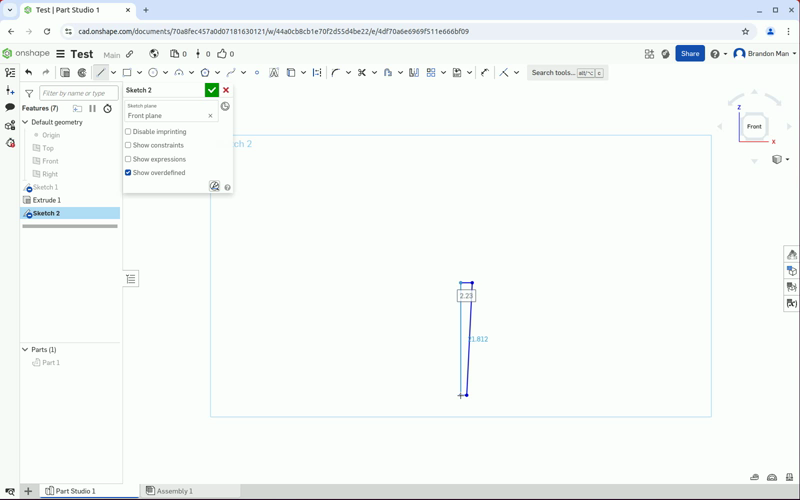
key(esc)
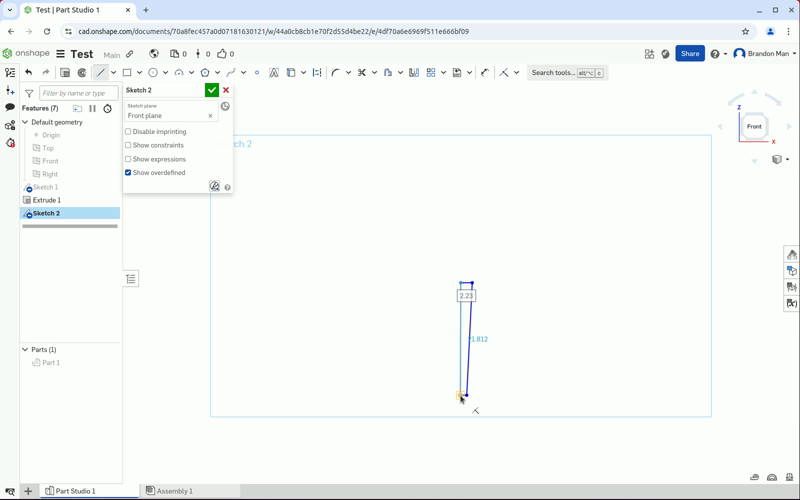
mouse_move(465, 303)
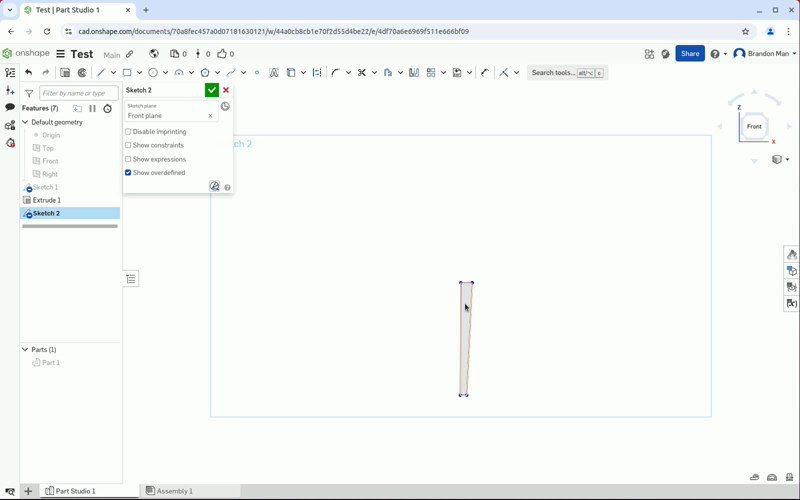
scroll(6)
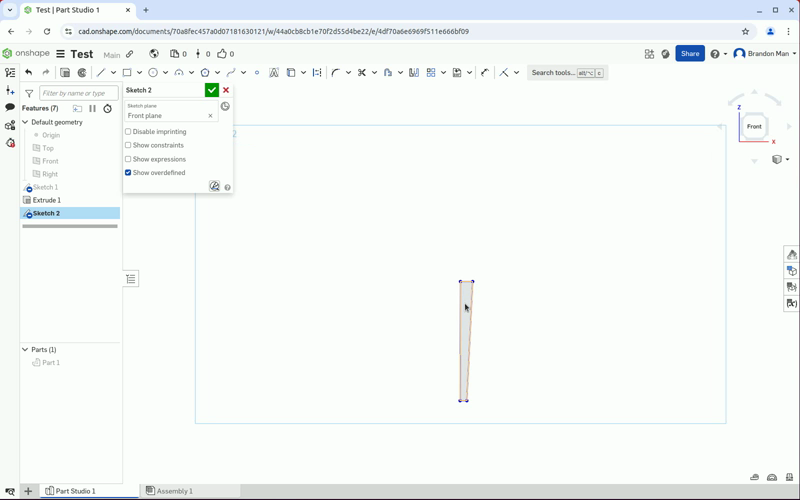
scroll(6)
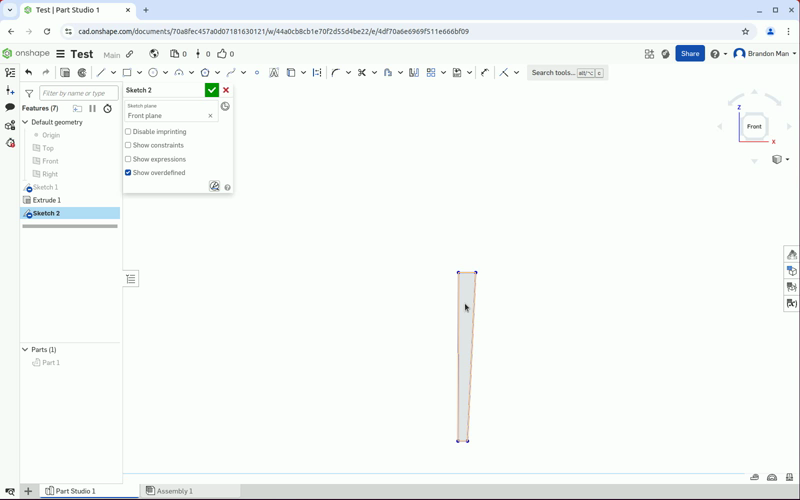
scroll(6)
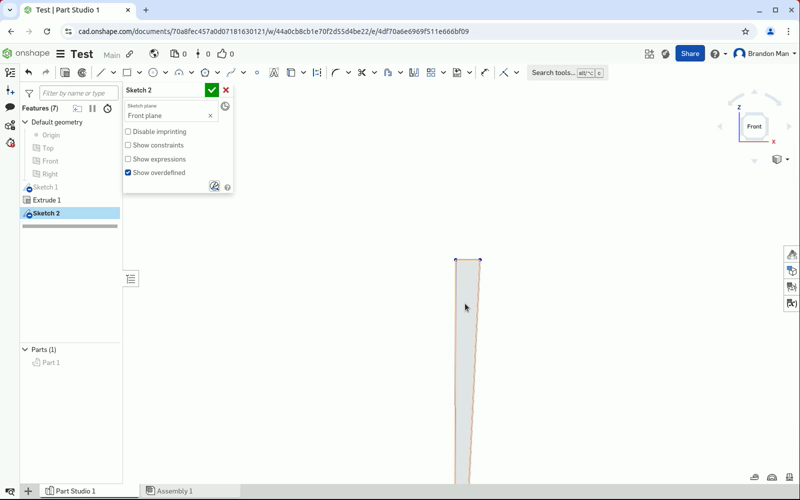
scroll(6)
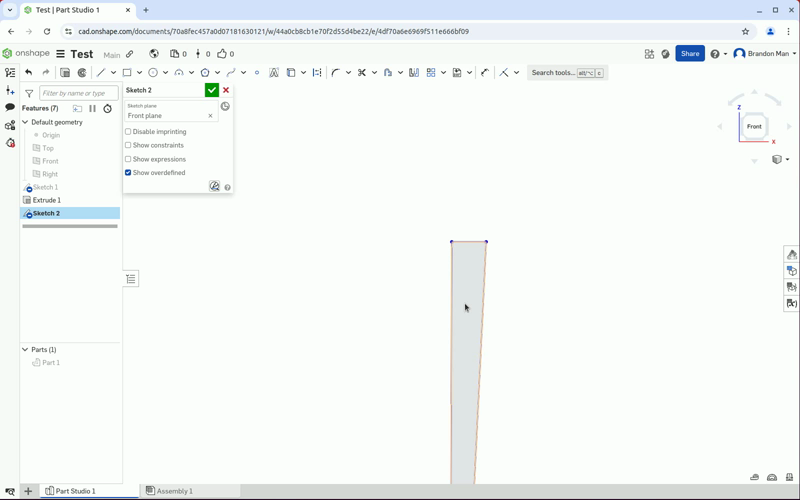
scroll(6)
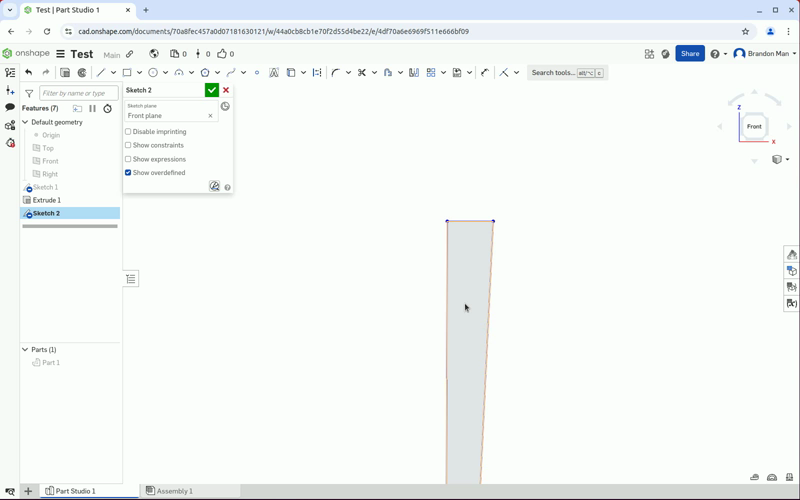
scroll(6)
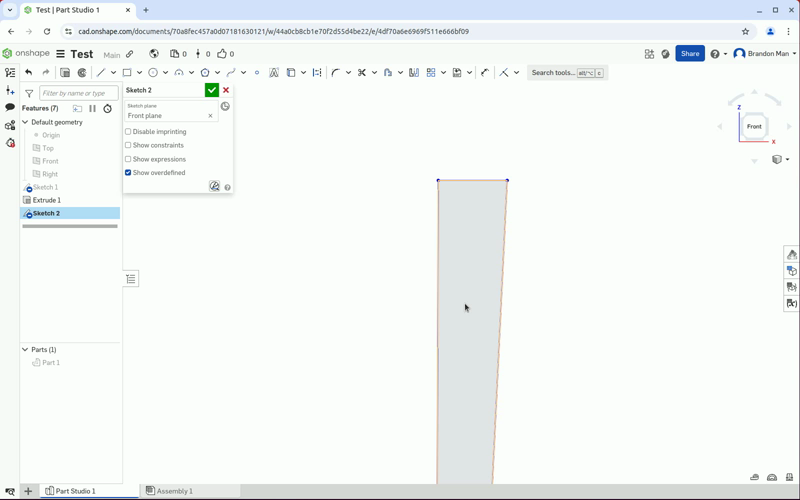
scroll(6)
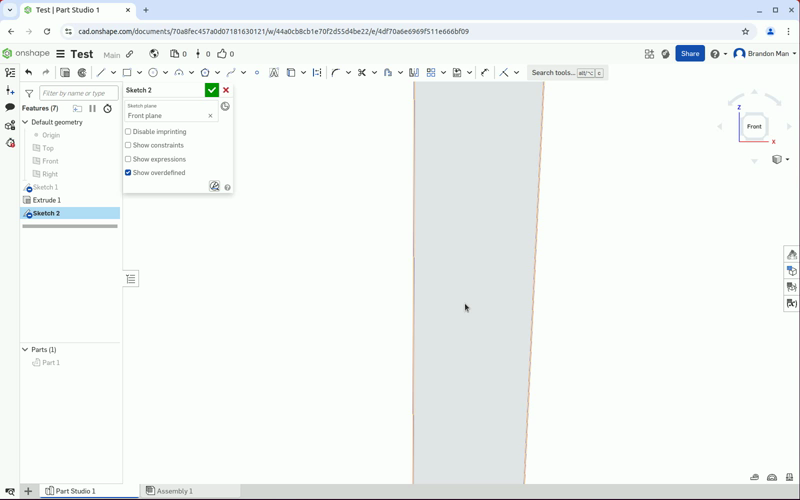
click(465, 303)
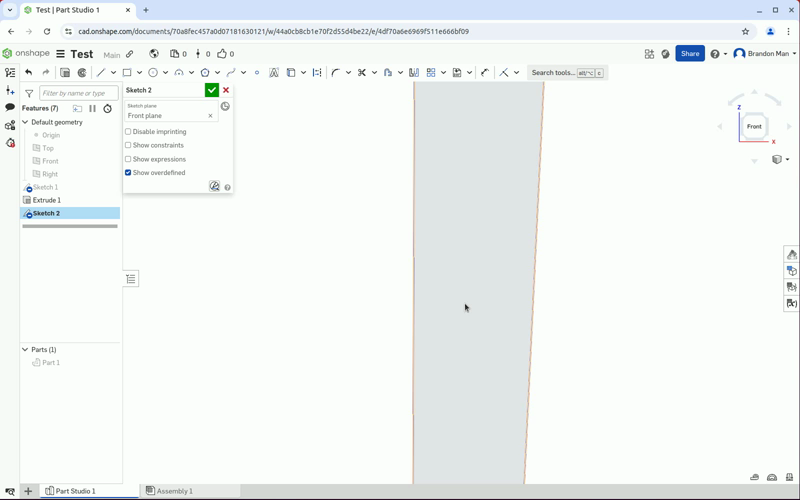
scroll(-6)
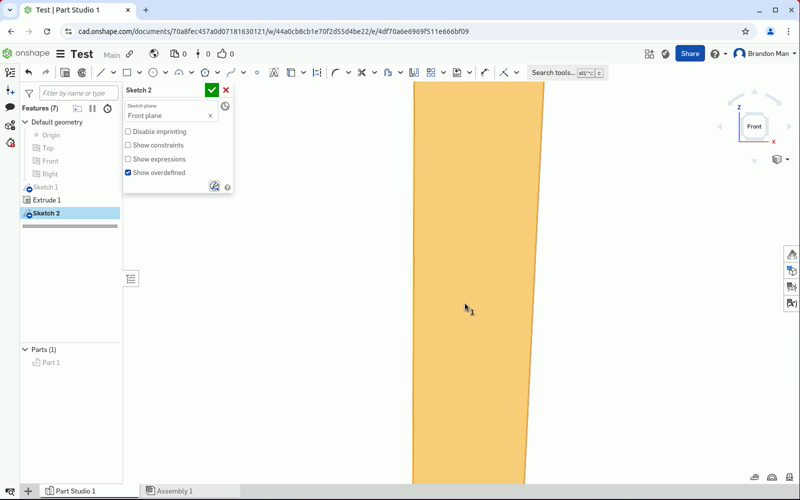
scroll(-6)
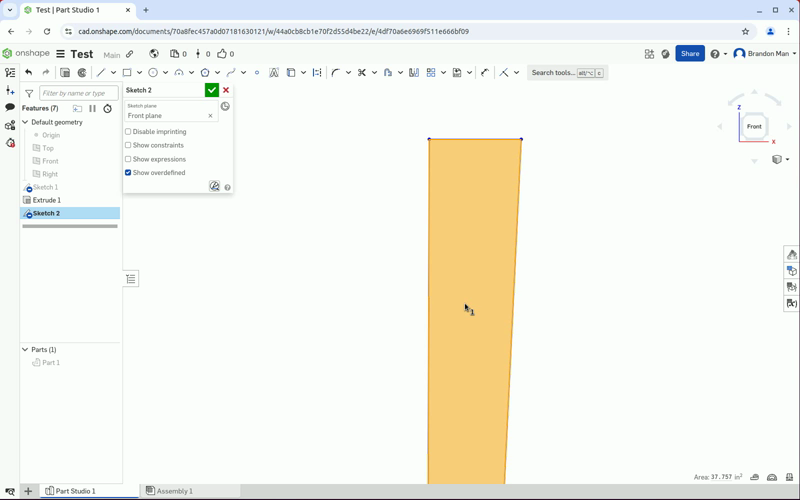
scroll(-6)
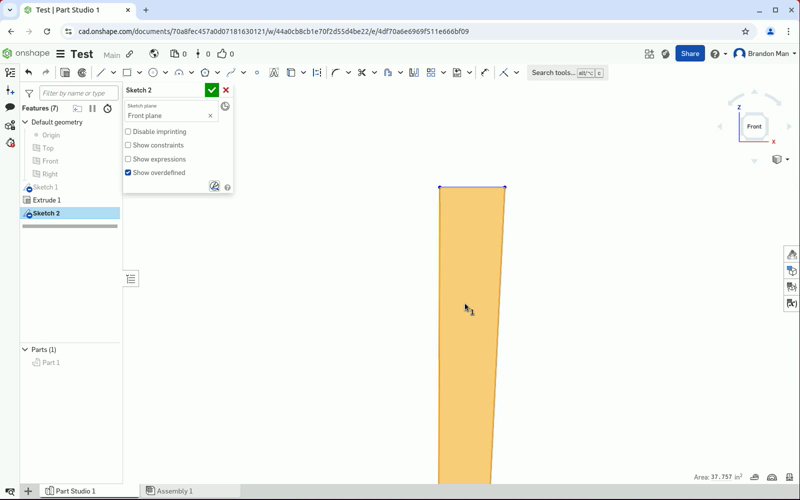
scroll(-6)
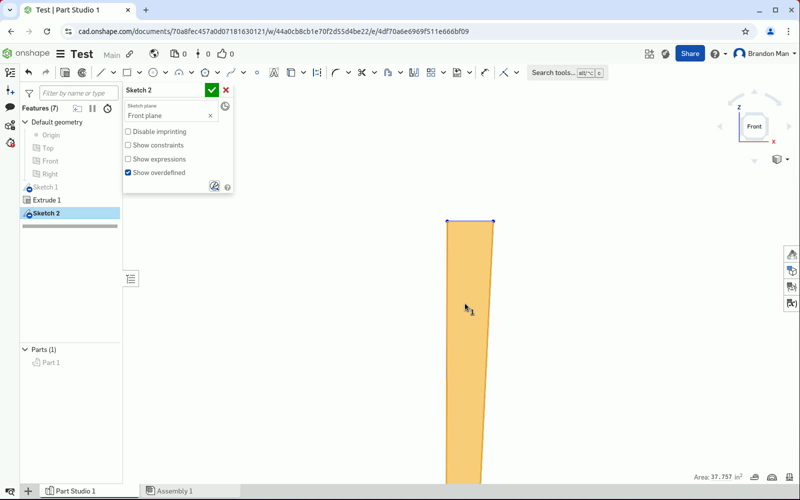
scroll(-6)
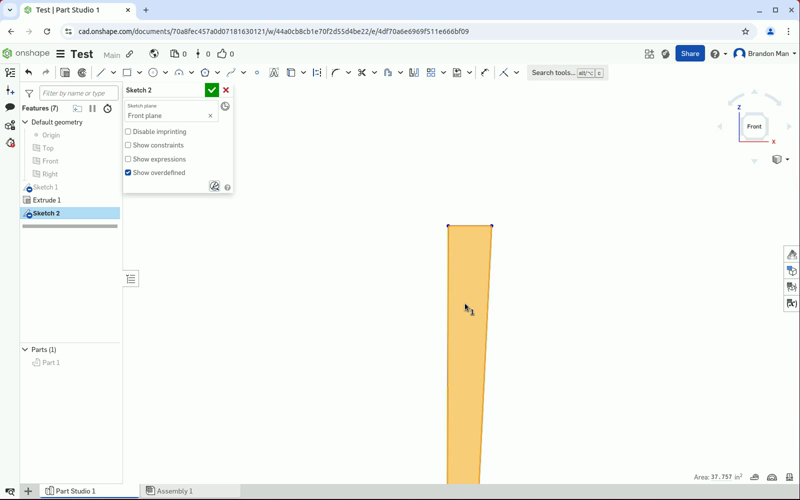
scroll(-6)
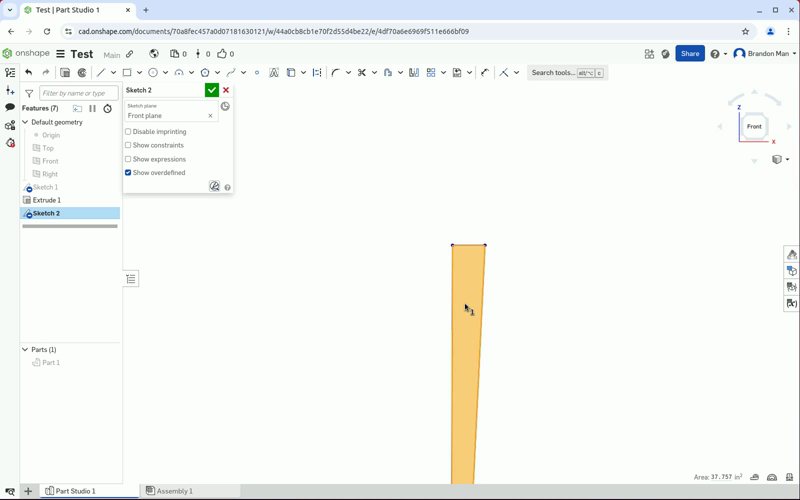
scroll(-6)
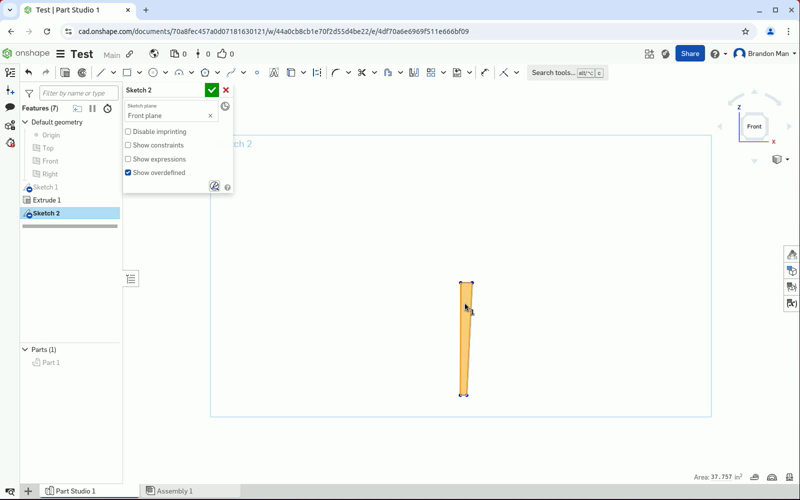
mouse_move(73, 352)
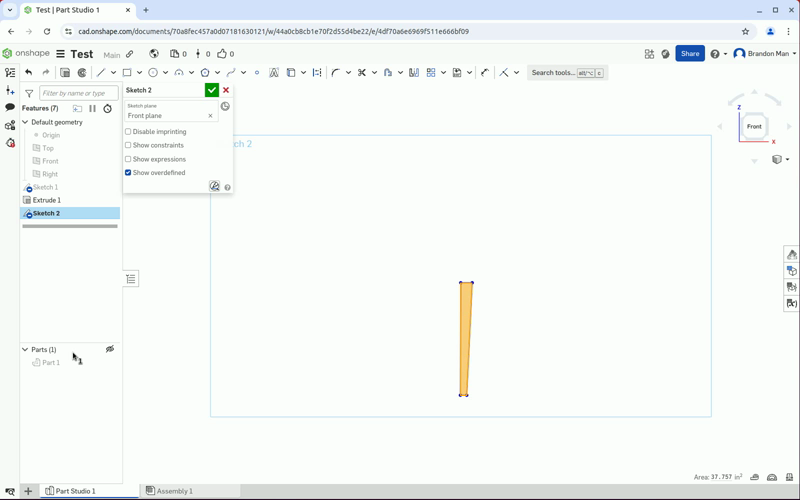
key(shift+y)
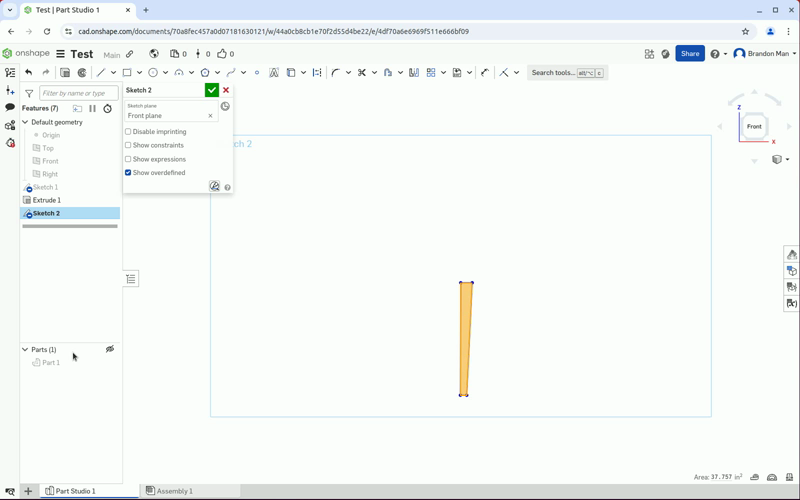
key(shift+e)
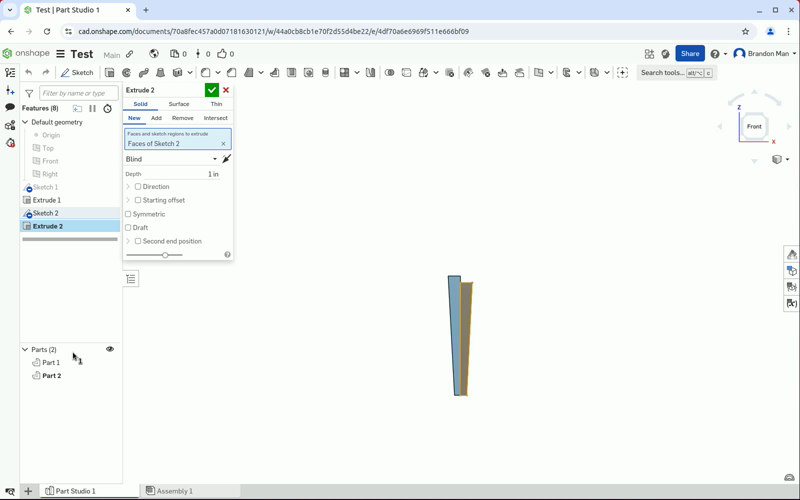
mouse_move(143, 106)
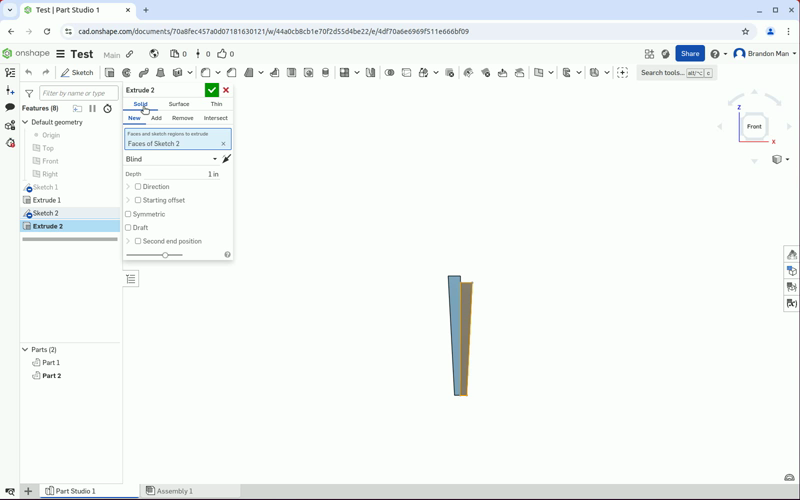
click(143, 106)
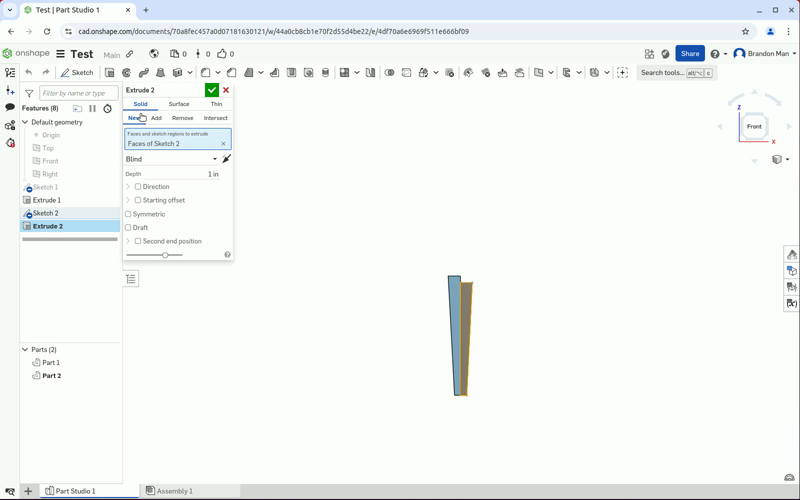
mouse_move(137, 120)
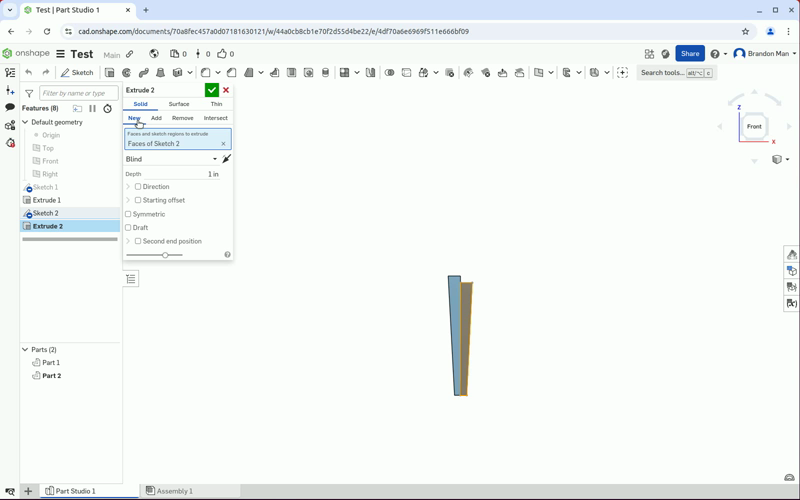
click(137, 120)
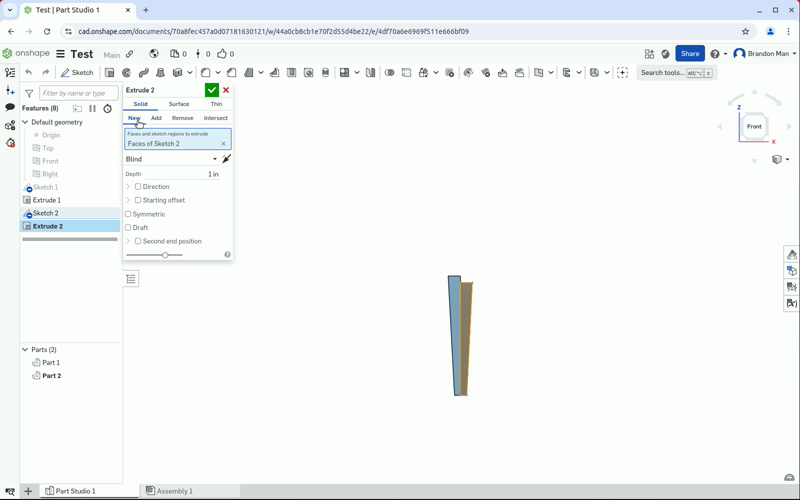
key(tab, 4)
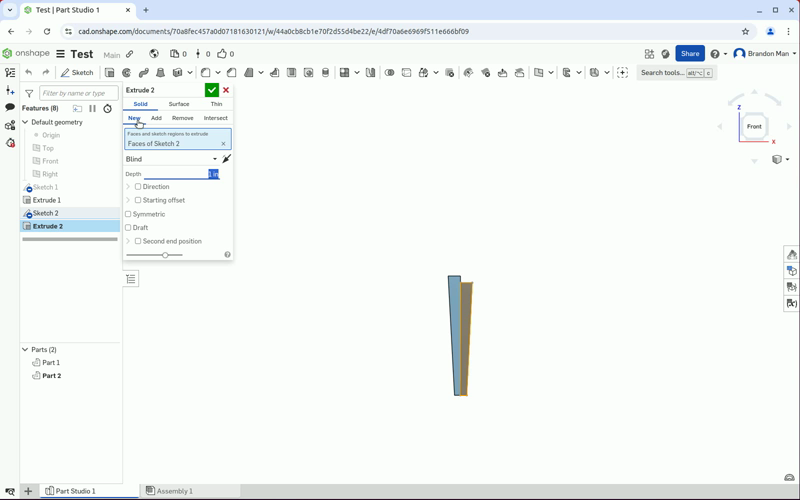
text(4.574)
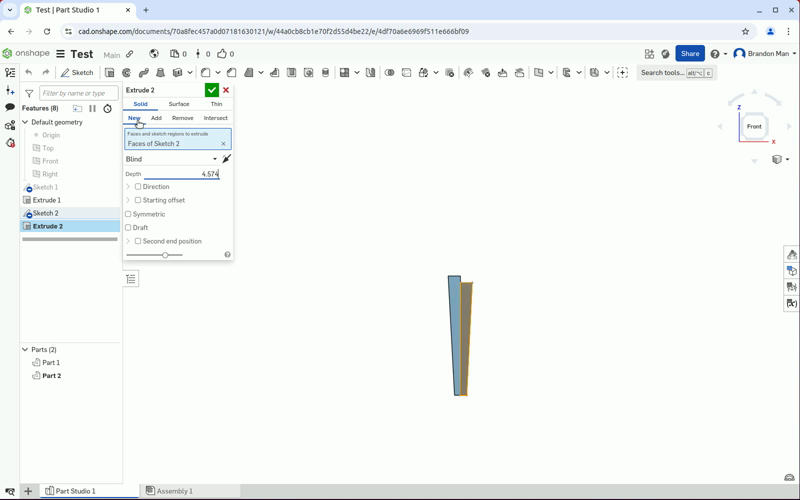
key(enter)
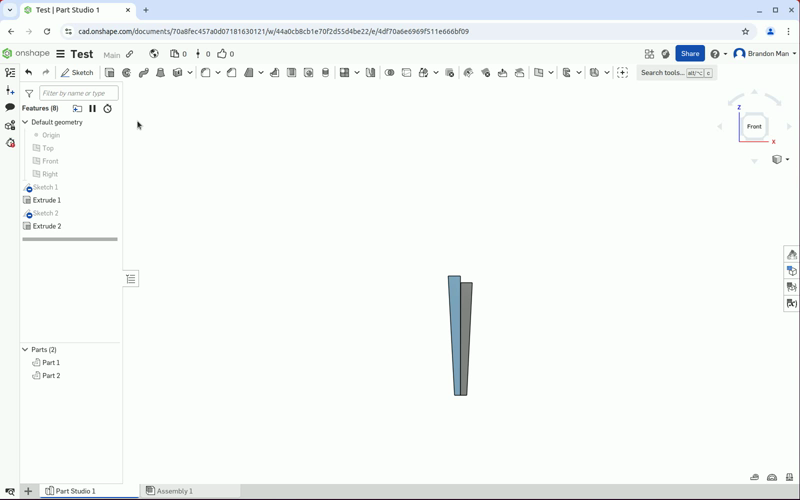
key(shift+h)
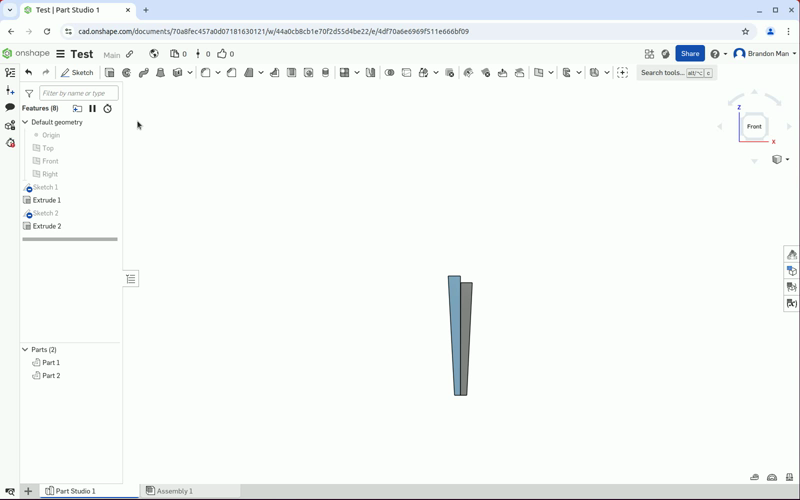
key(shift+h)
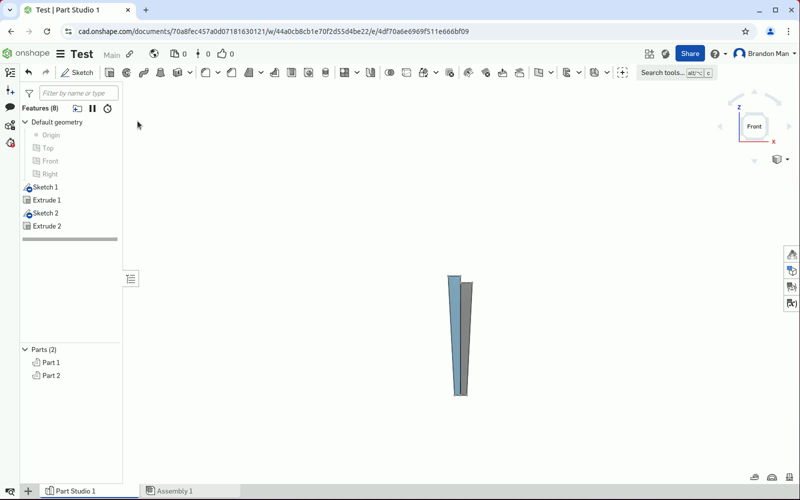
key(shift+7)
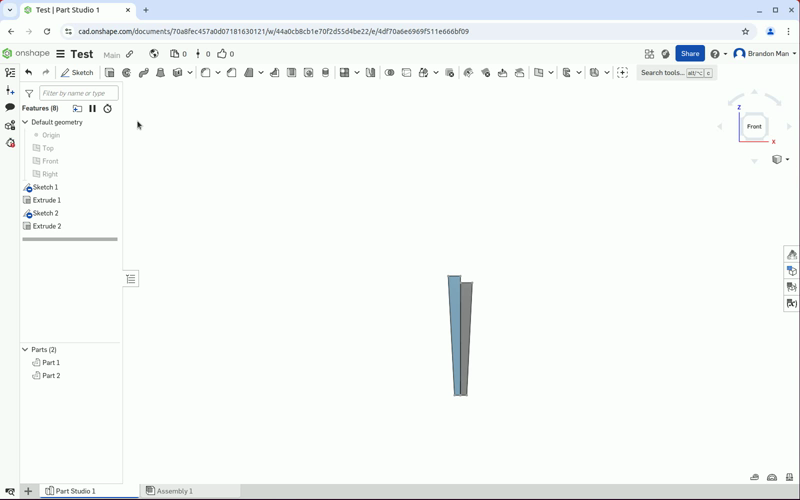
key(left, 2)
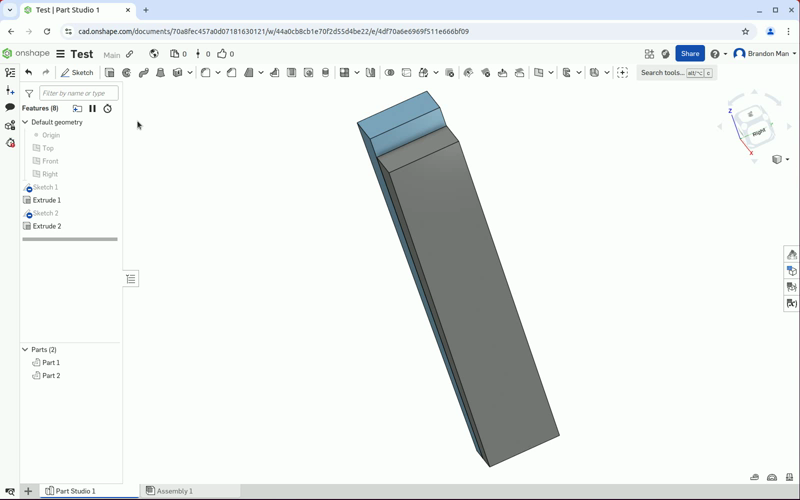
key(down, 2)
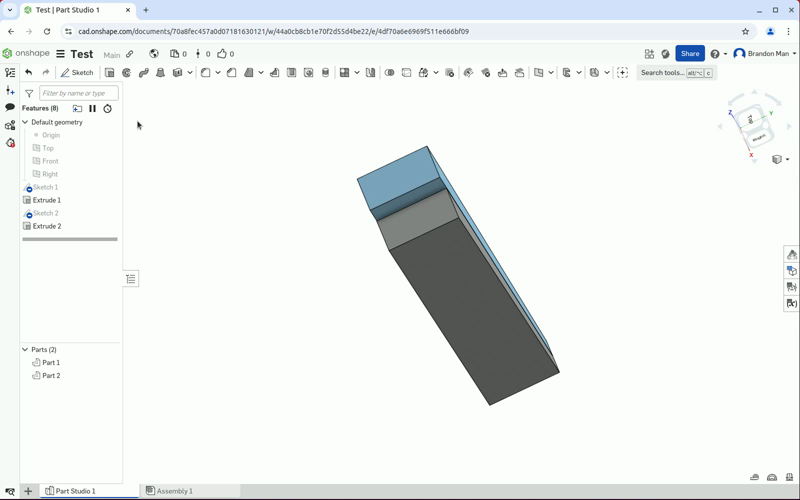
key(up, 2)
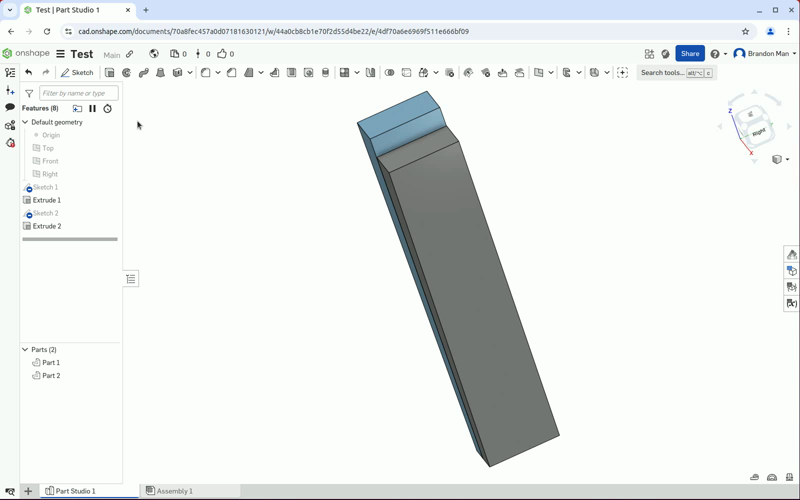
key(right, 2)
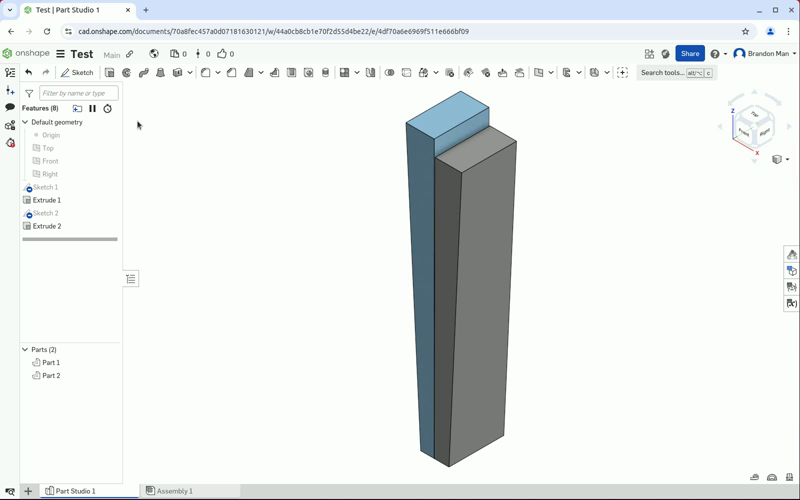
mouse_move(73, 189)
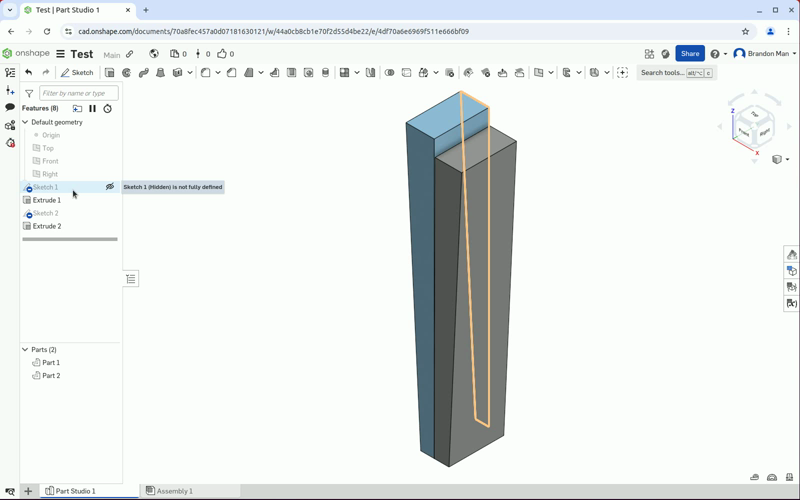
click(73, 189)